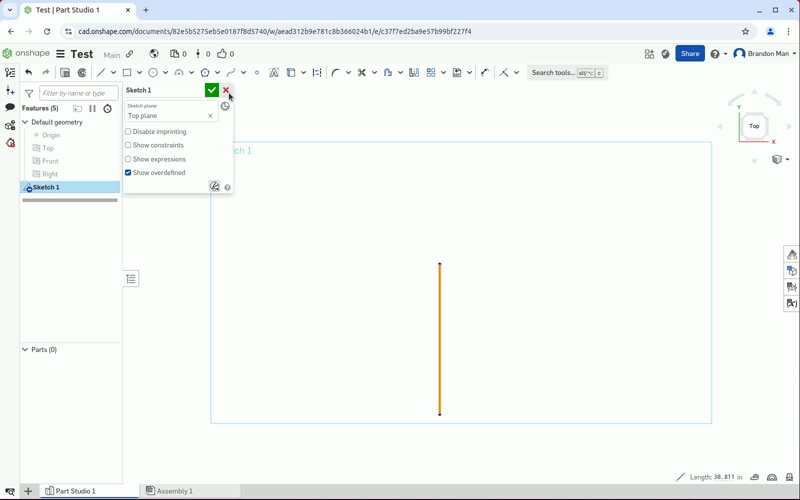
key(shift+h)
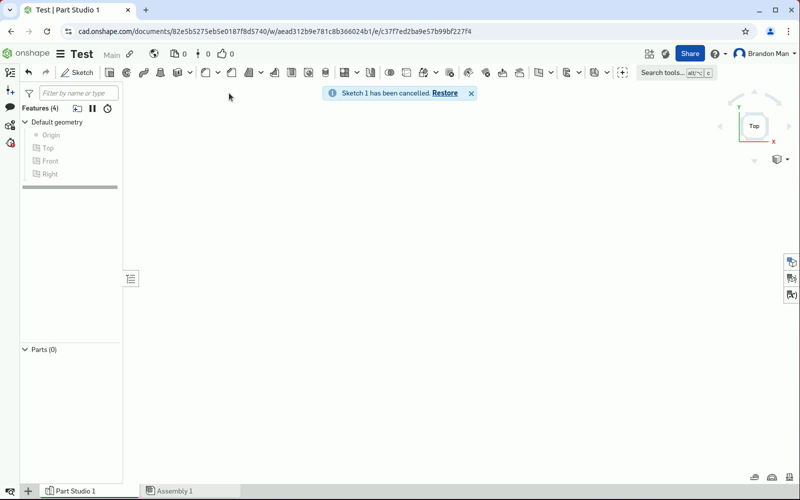
mouse_move(73, 352)
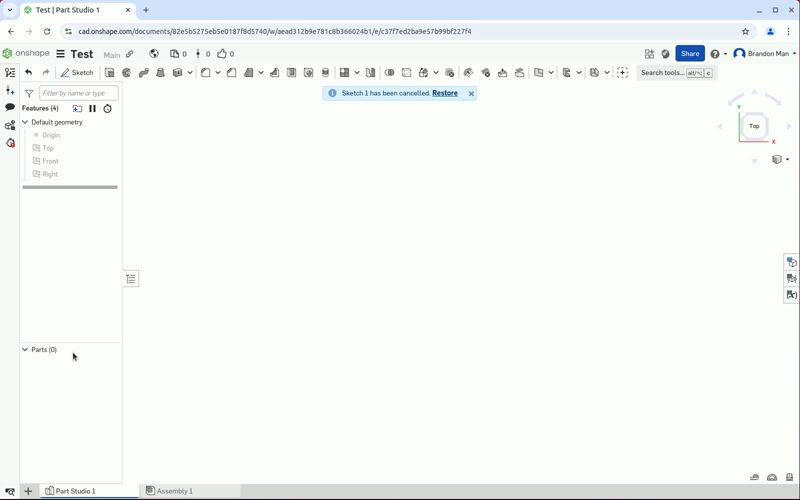
key(y)
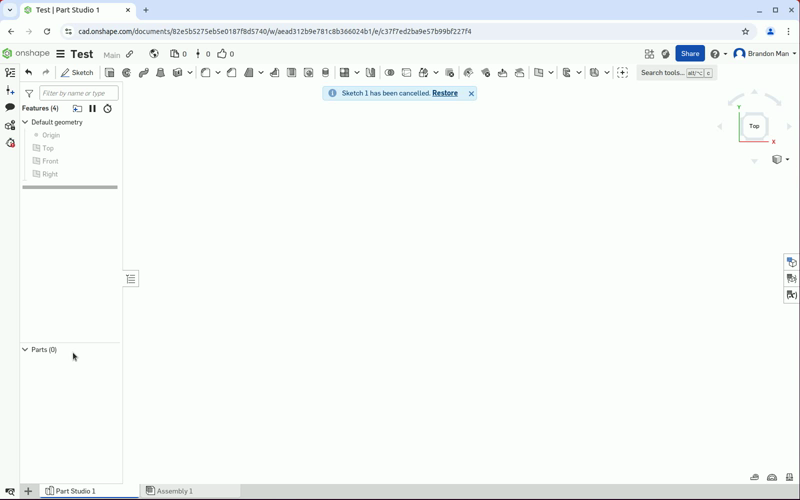
key(shift+p)
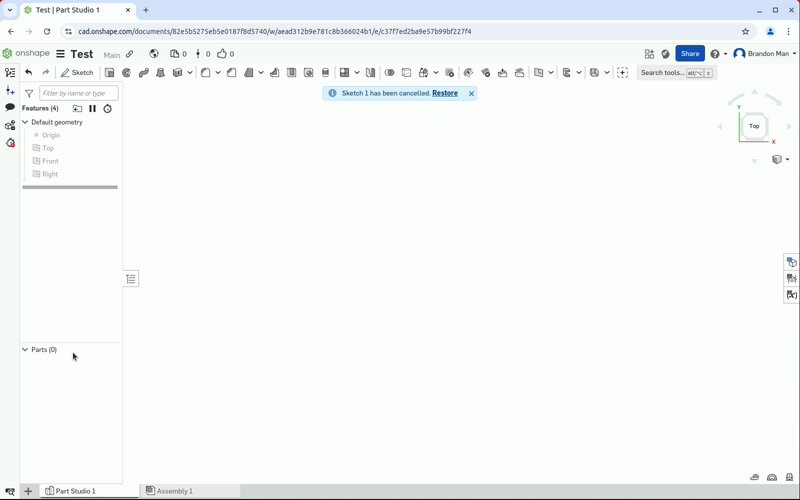
key(space)
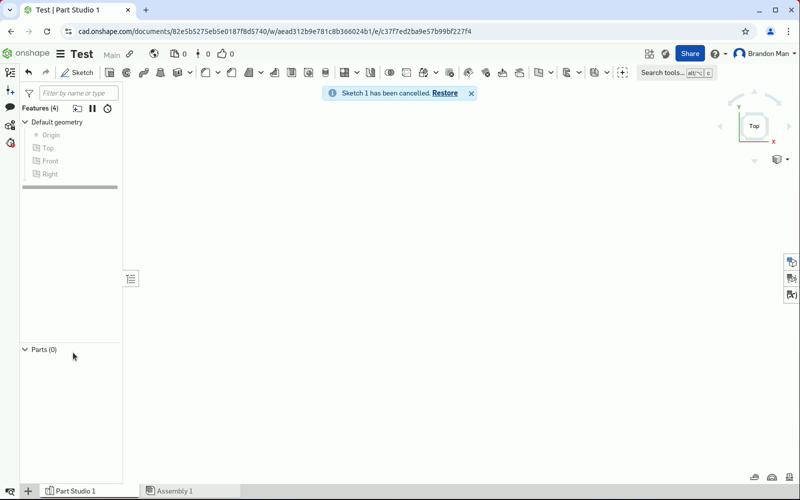
key_down(shift)
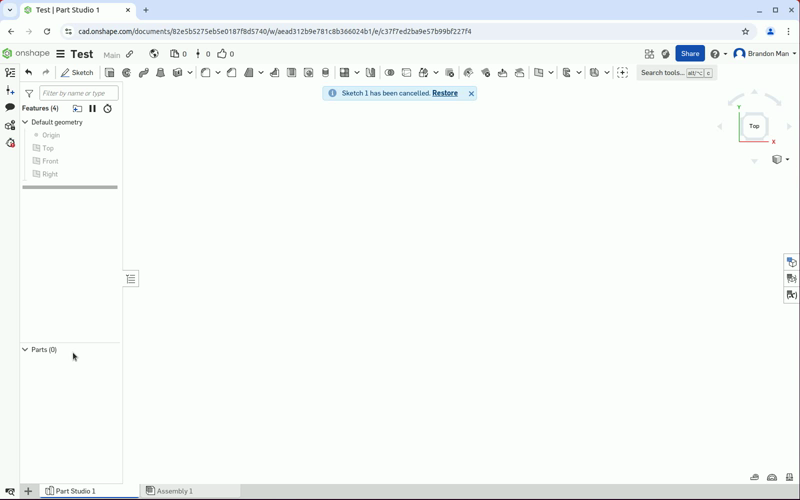
key(up)
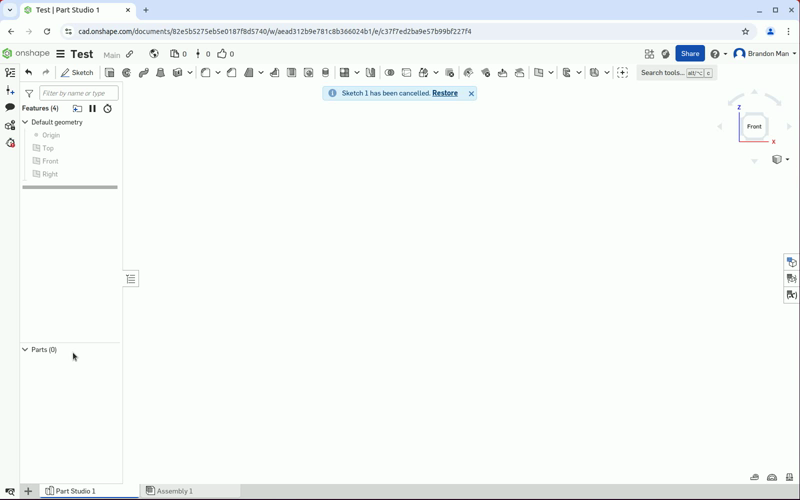
key_up(shift)
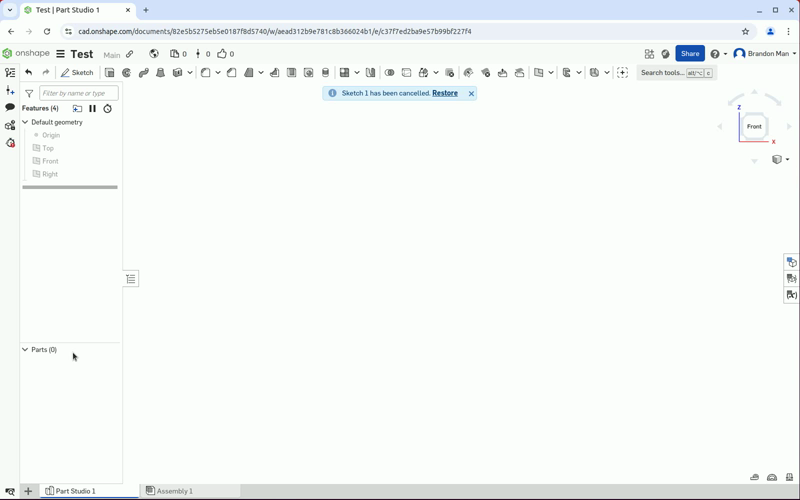
mouse_move(73, 352)
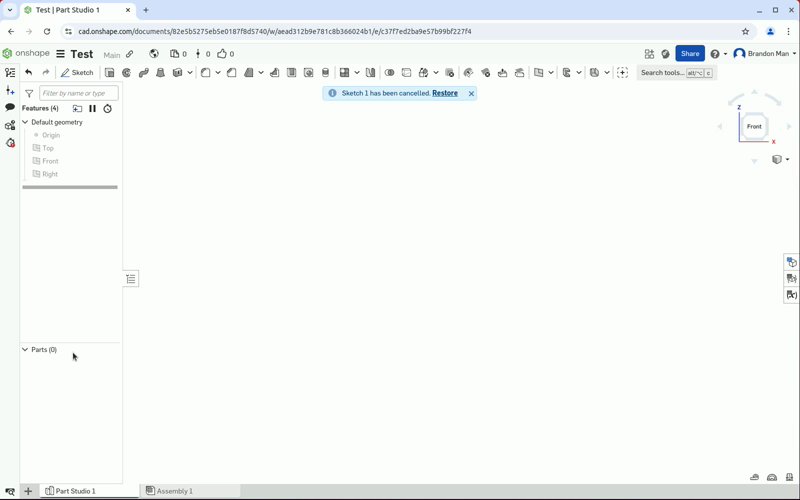
key(shift+y)
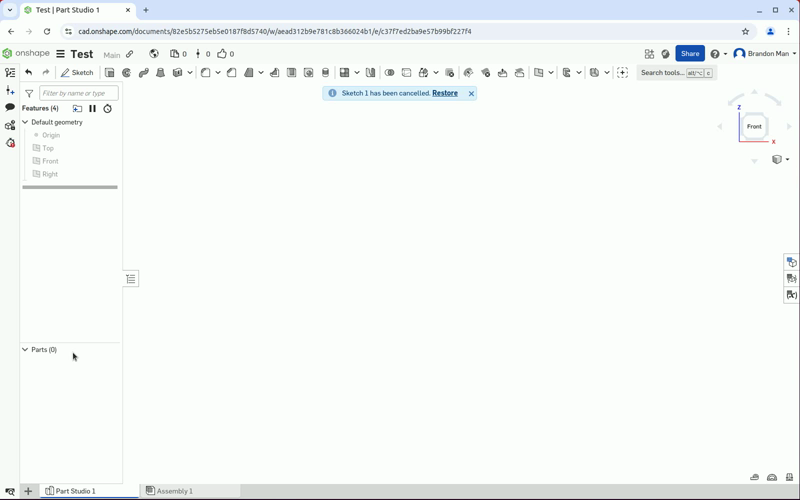
key(shift+s)
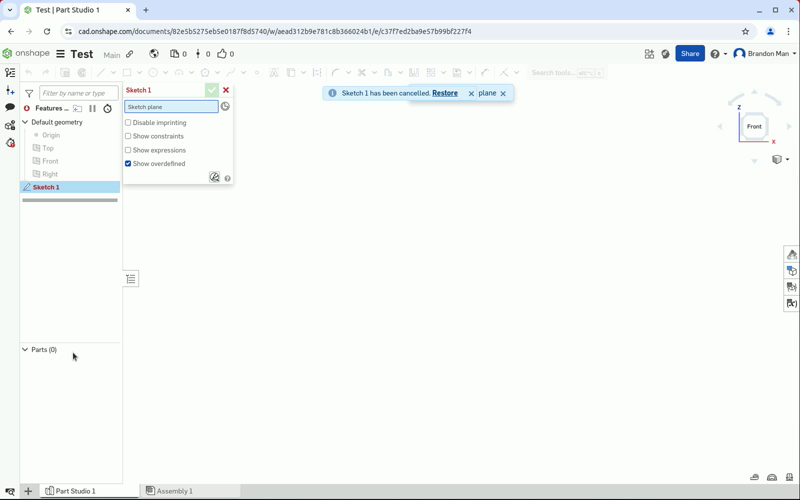
mouse_move(73, 163)
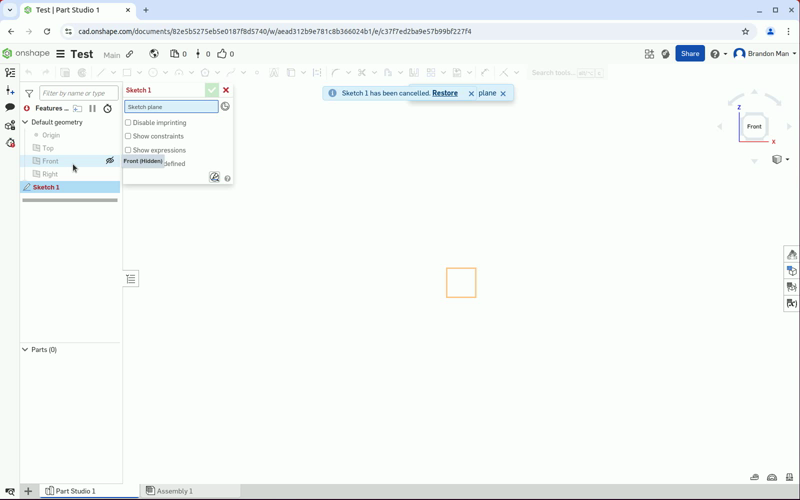
click(73, 163)
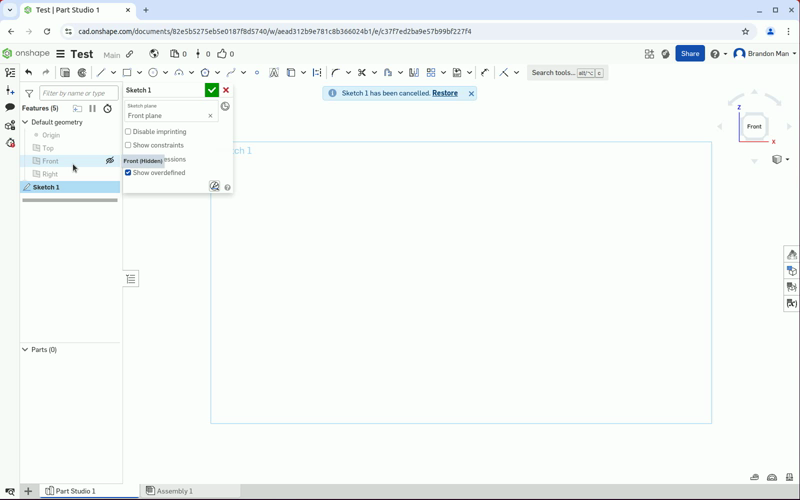
mouse_move(73, 352)
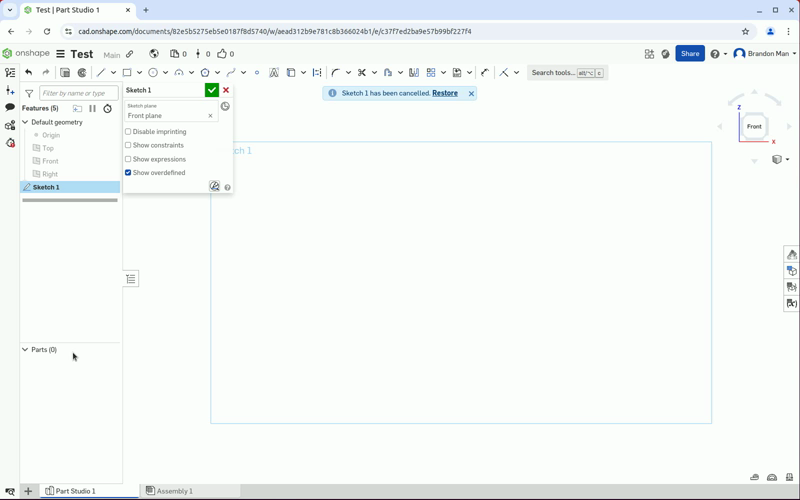
key(y)
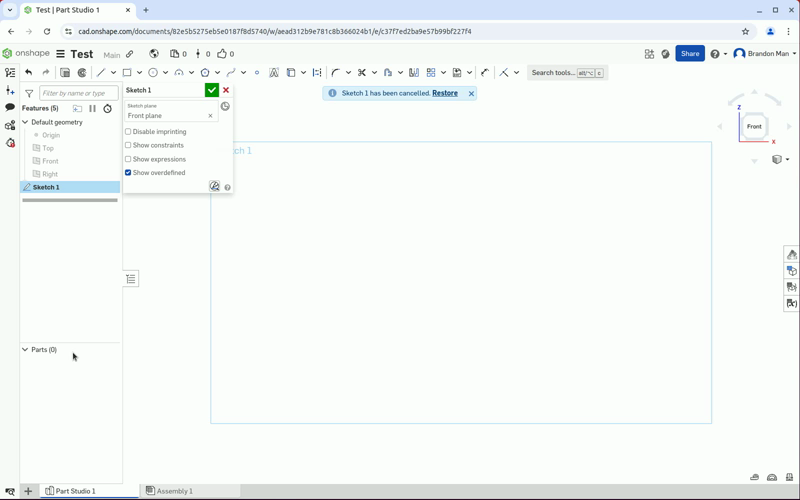
key(l)
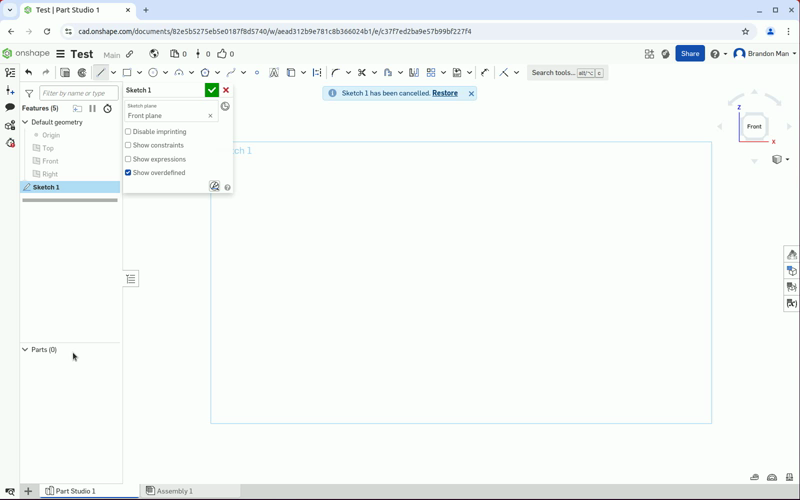
key_down(shift)
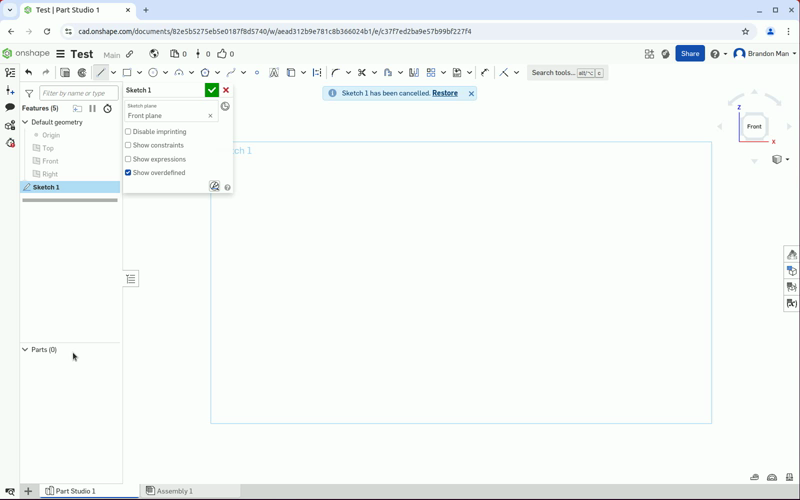
mouse_move(348, 288)
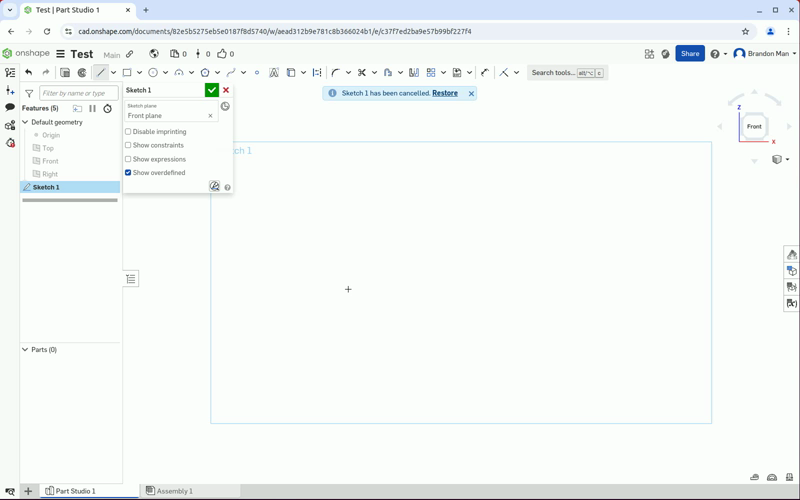
click(348, 288)
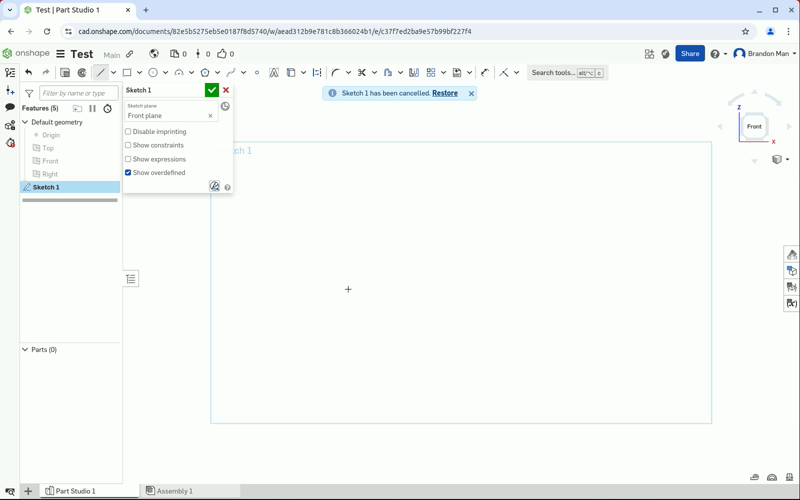
key_up(shift)
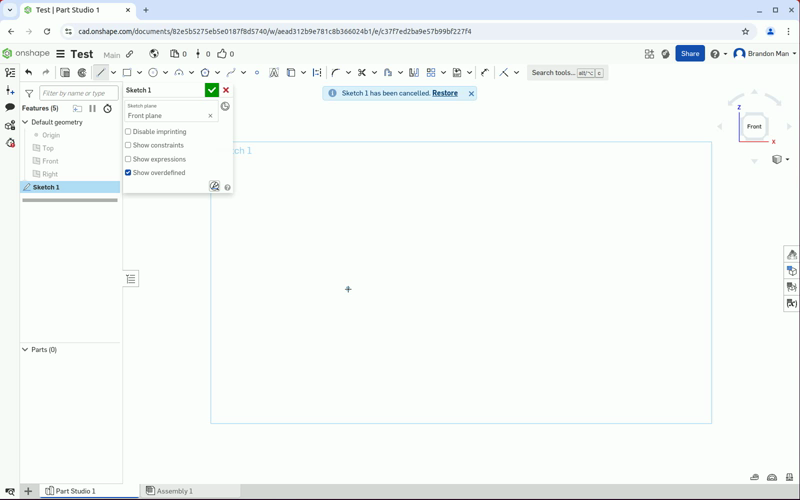
key_down(shift)
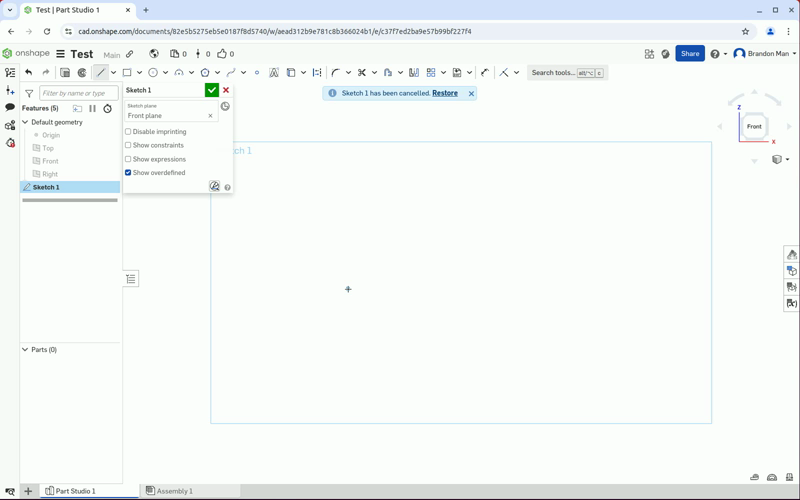
mouse_move(572, 288)
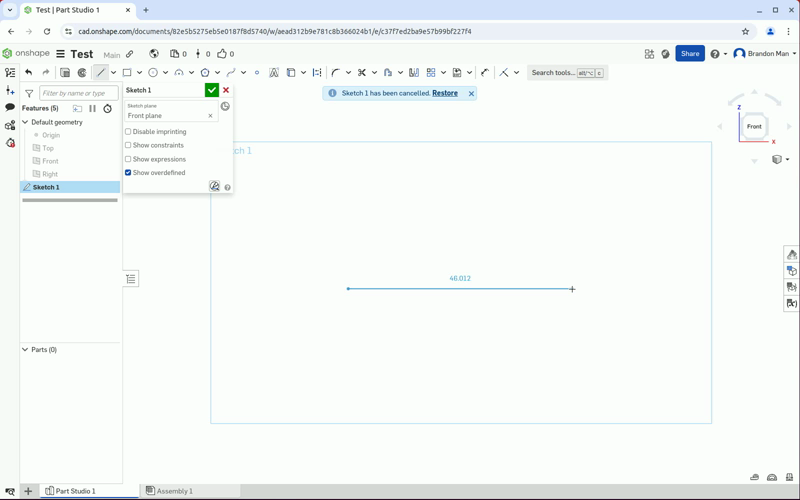
click(572, 288)
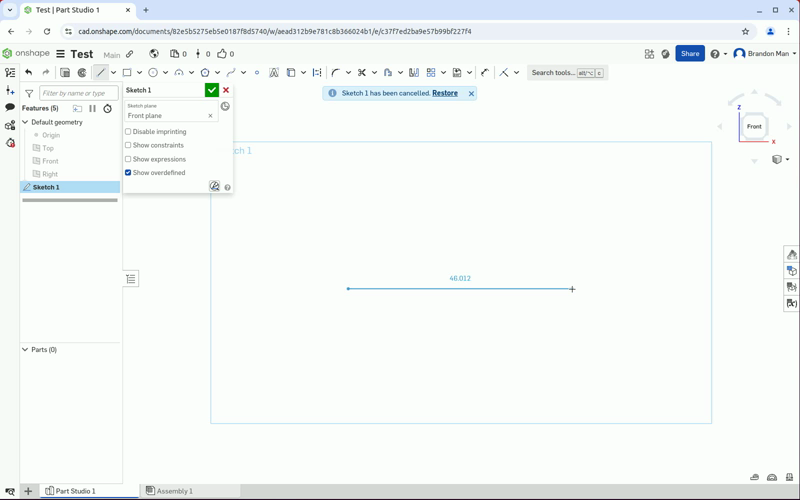
key_up(shift)
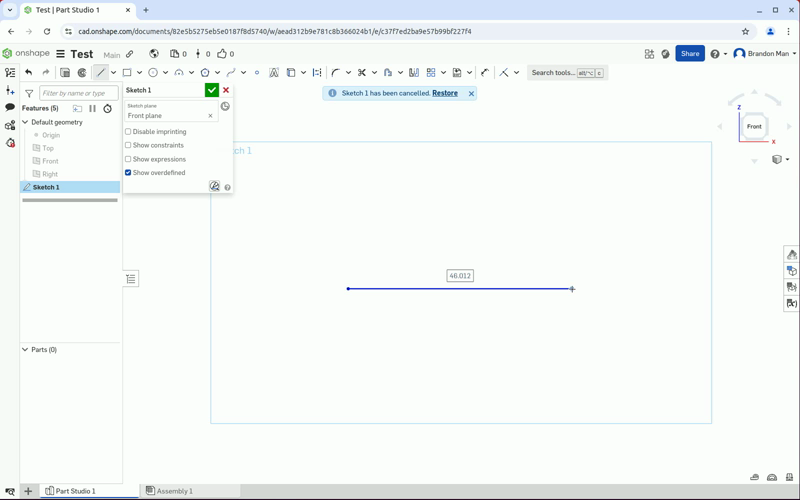
key_down(shift)
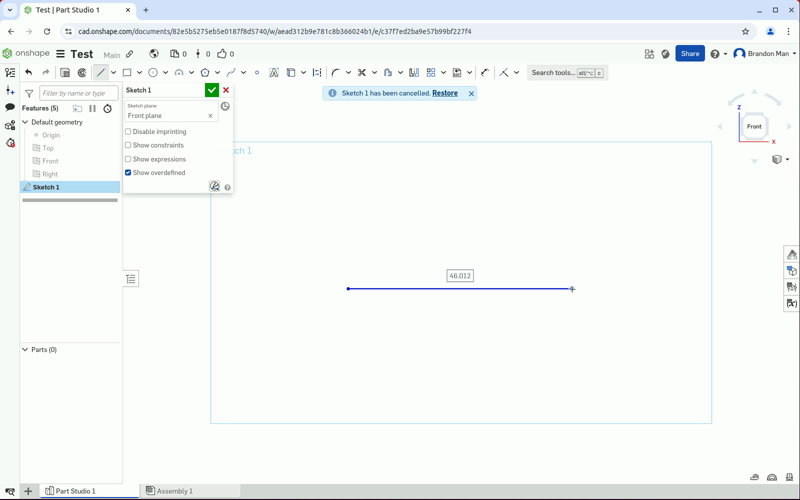
mouse_move(589, 288)
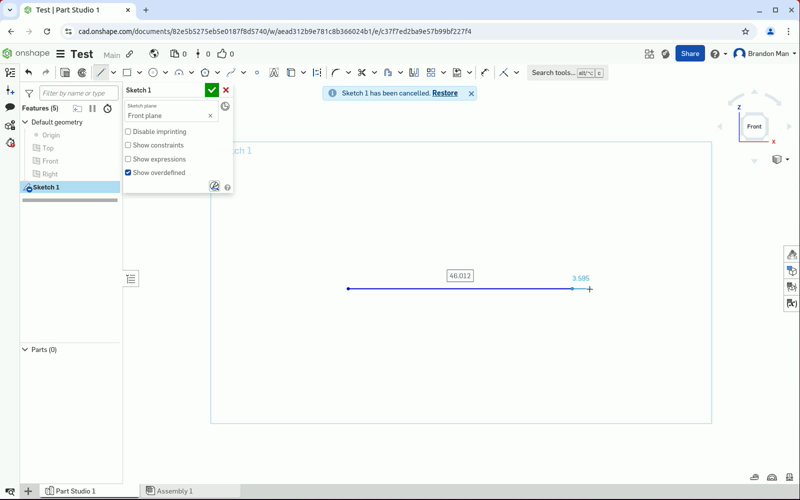
mouse_move(572, 276)
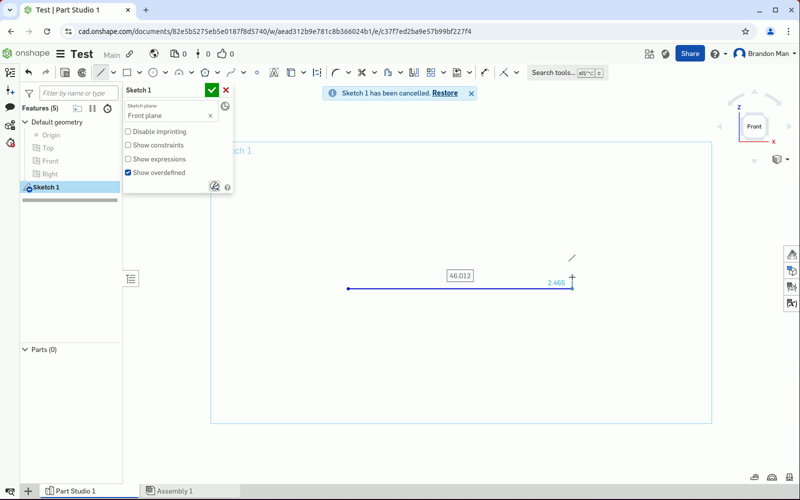
click(572, 276)
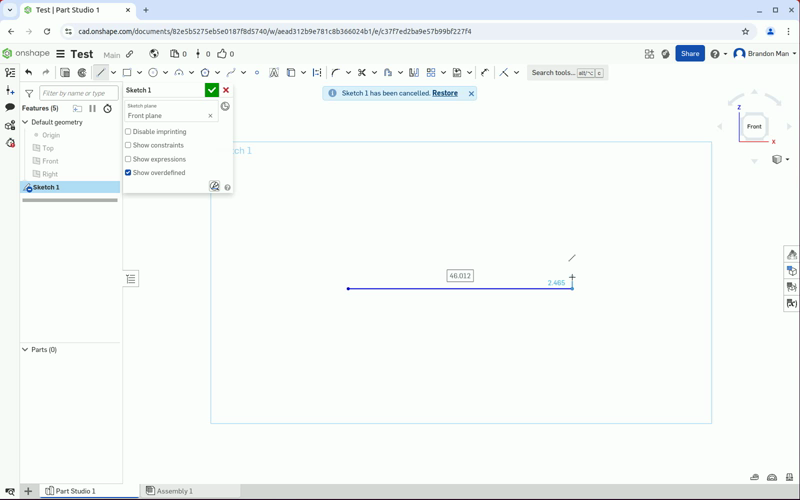
key_up(shift)
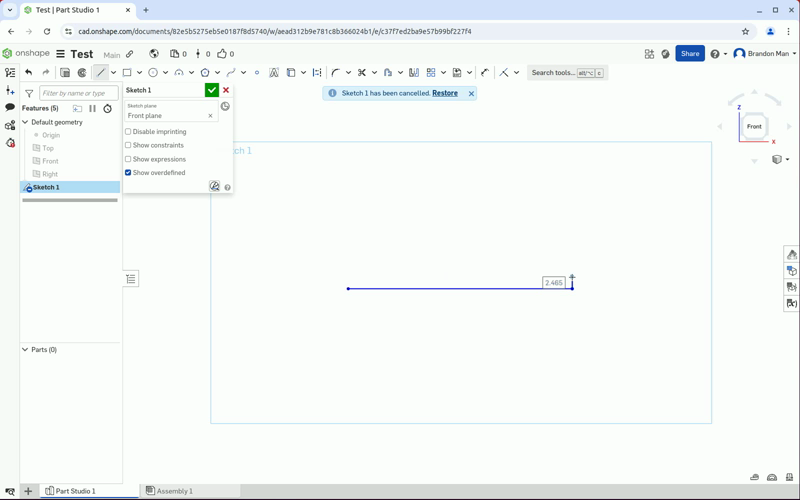
key_down(shift)
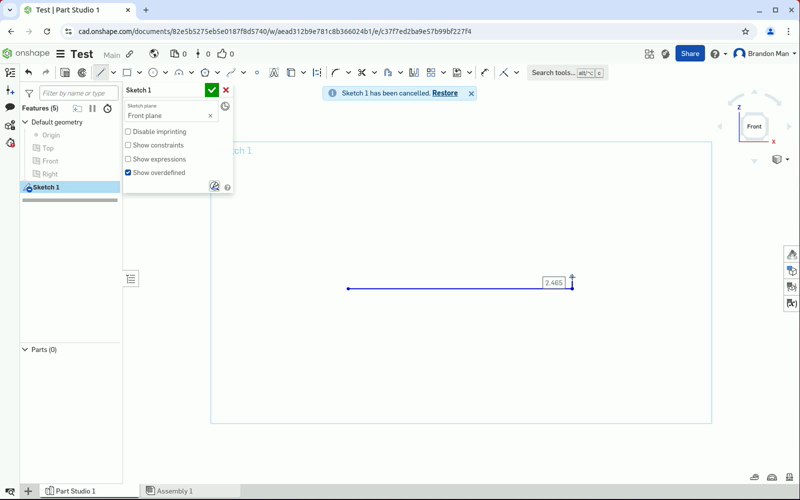
mouse_move(348, 276)
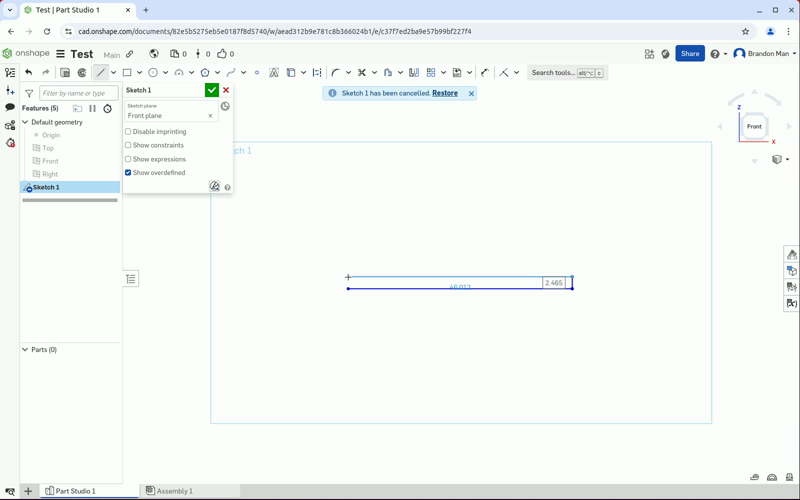
click(348, 276)
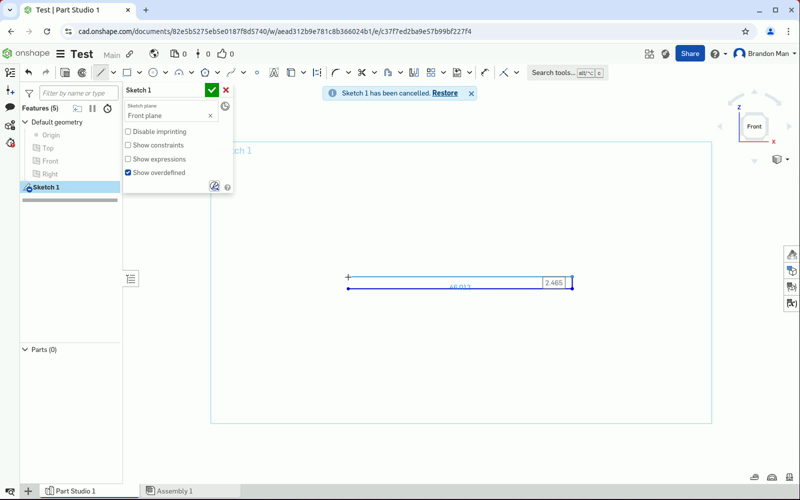
key_up(shift)
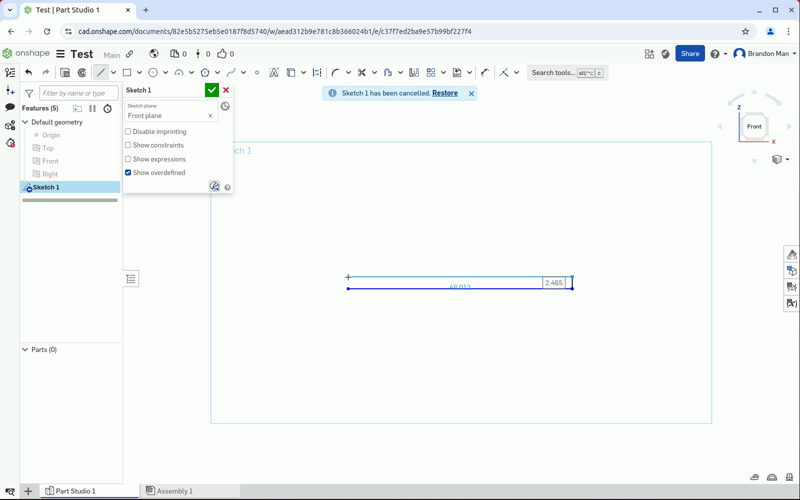
mouse_move(378, 276)
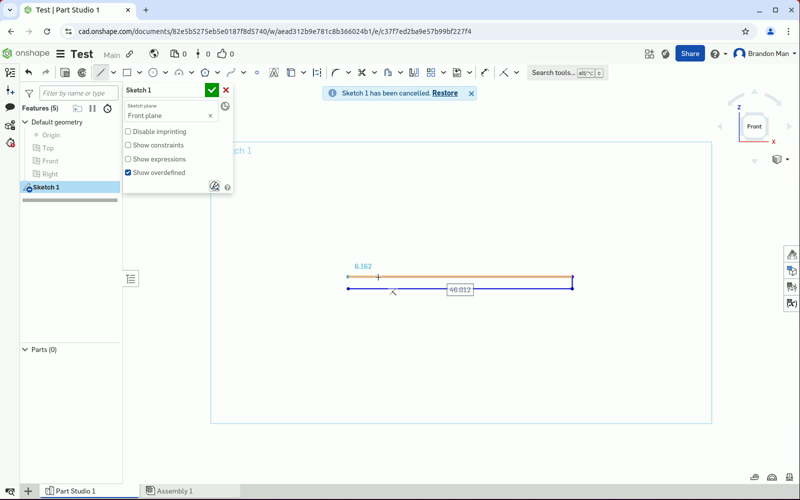
key_down(shift)
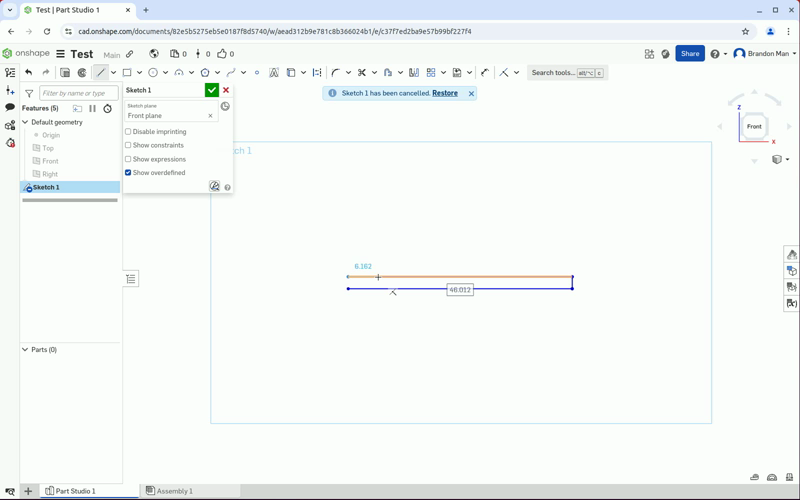
mouse_move(348, 288)
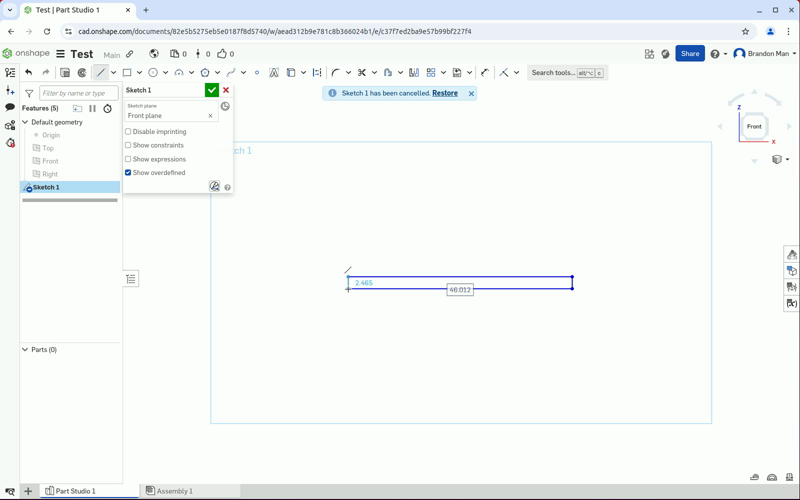
key_up(shift)
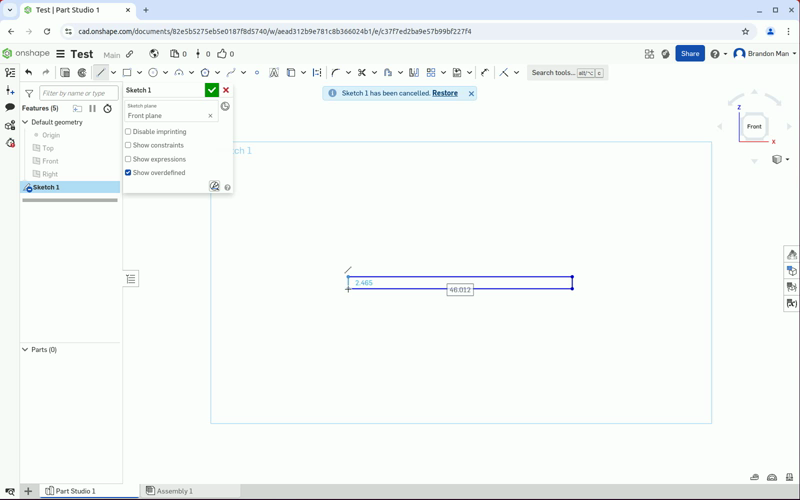
click(348, 288)
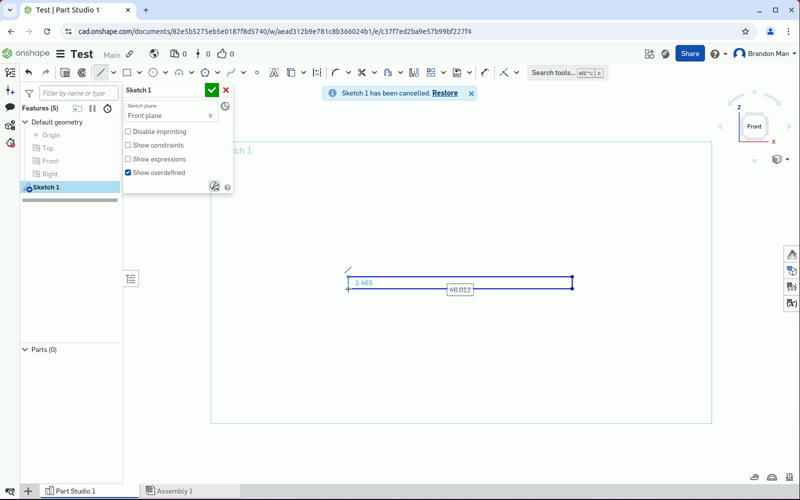
key(esc)
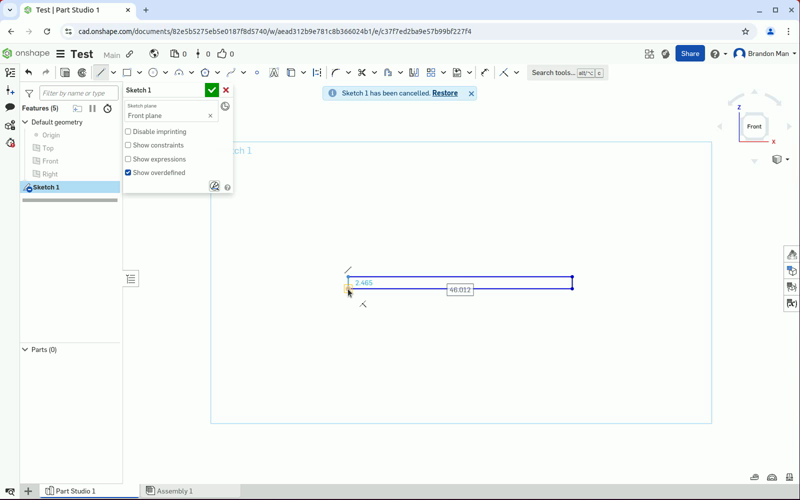
mouse_move(447, 286)
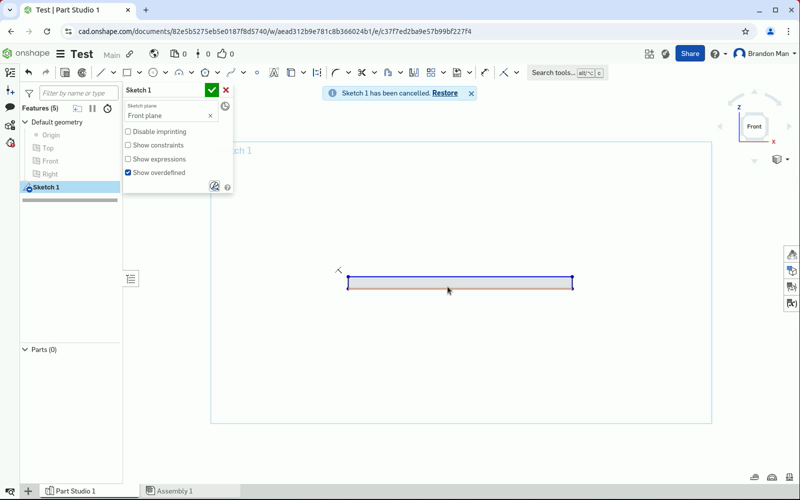
click(447, 286)
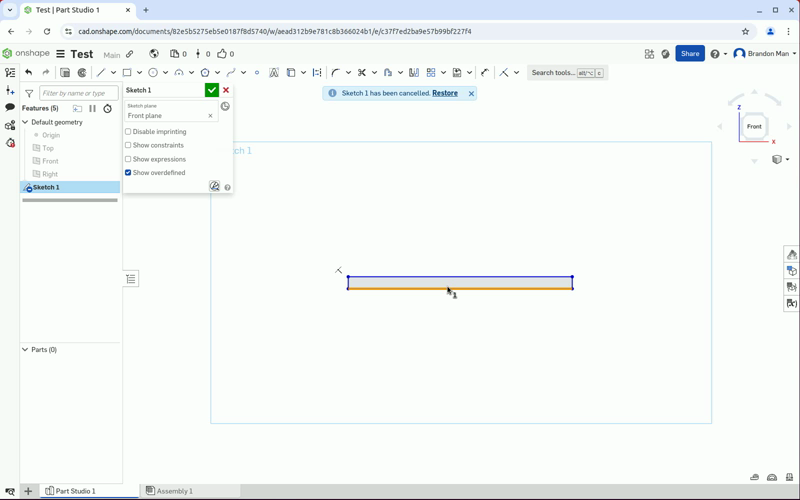
mouse_move(73, 352)
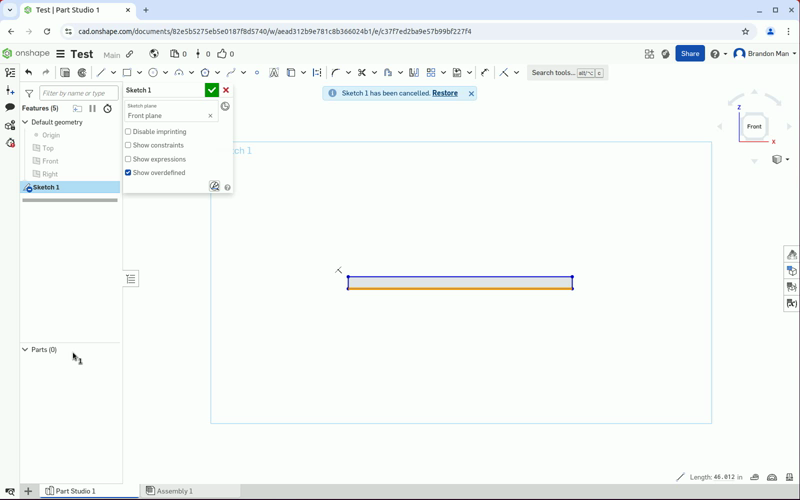
key(shift+y)
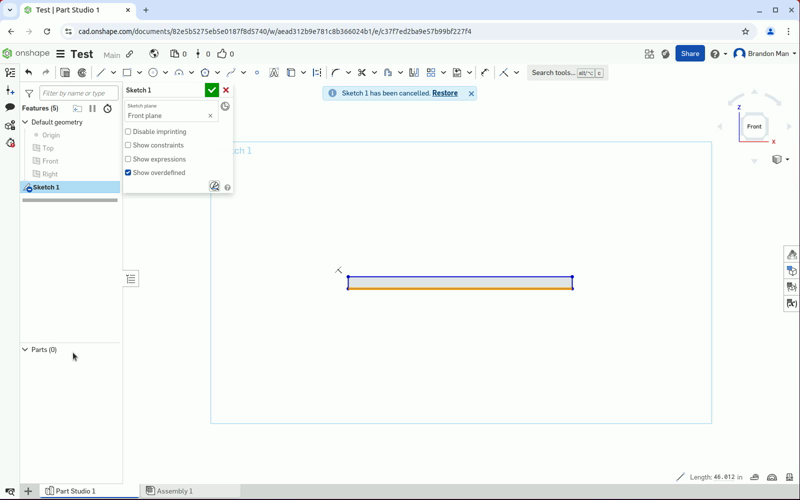
key(shift+e)
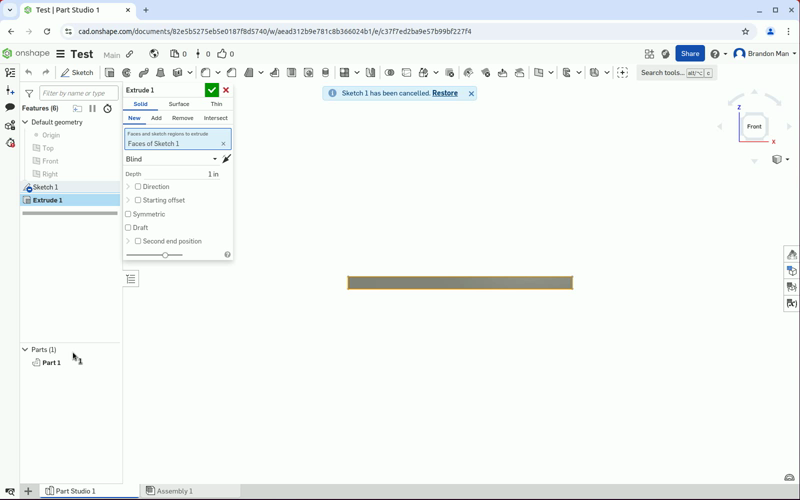
mouse_move(143, 106)
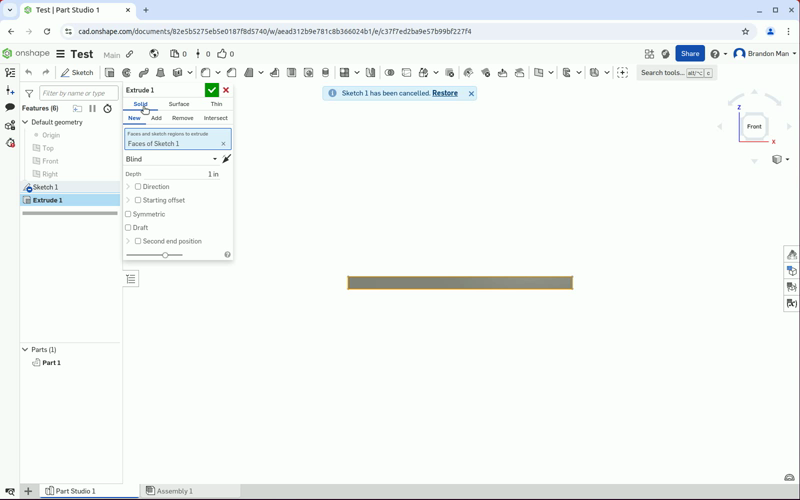
click(143, 106)
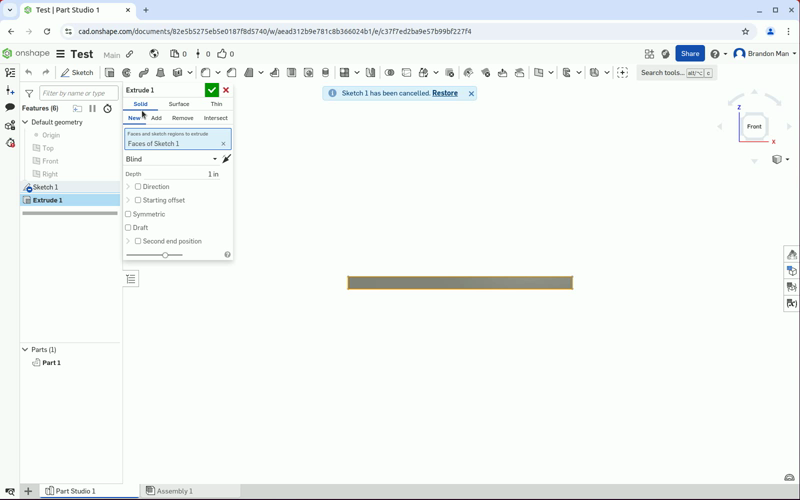
mouse_move(137, 120)
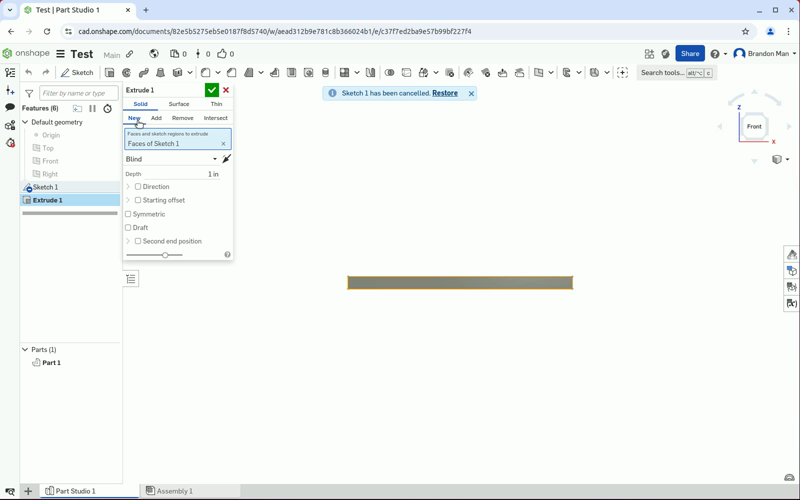
click(137, 120)
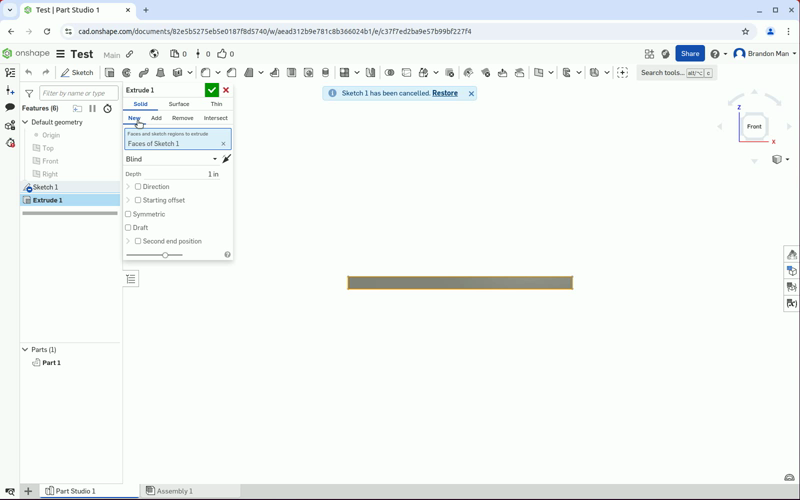
key(tab, 4)
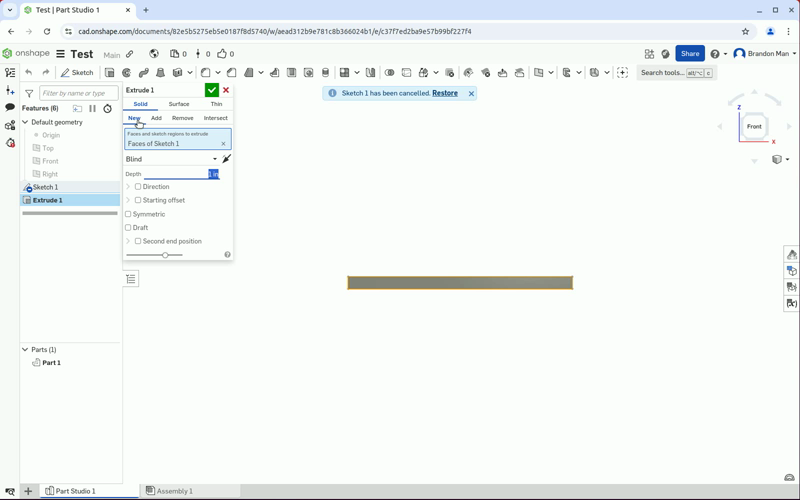
text(2.408)
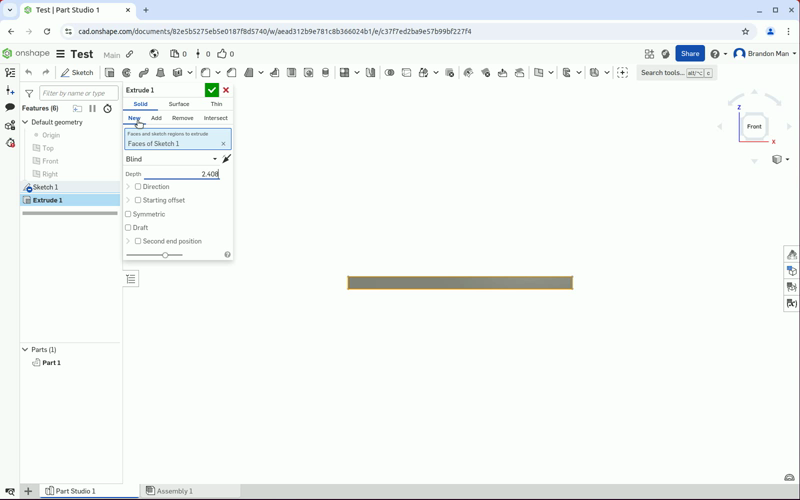
key(tab, 3)
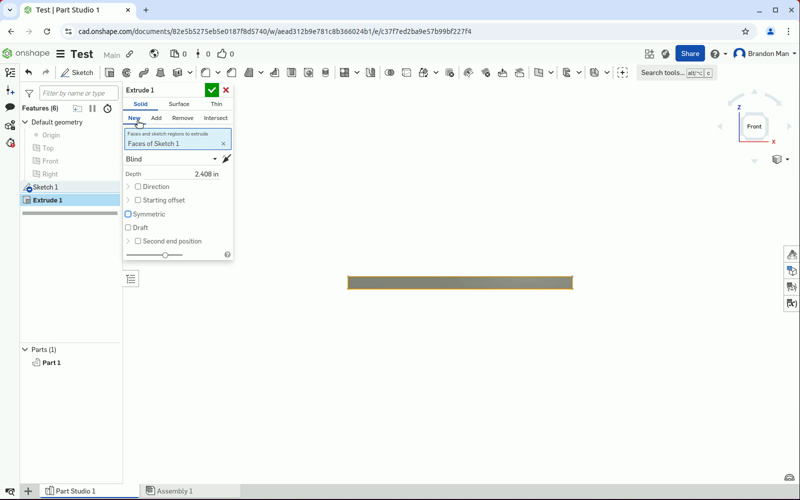
key(space)
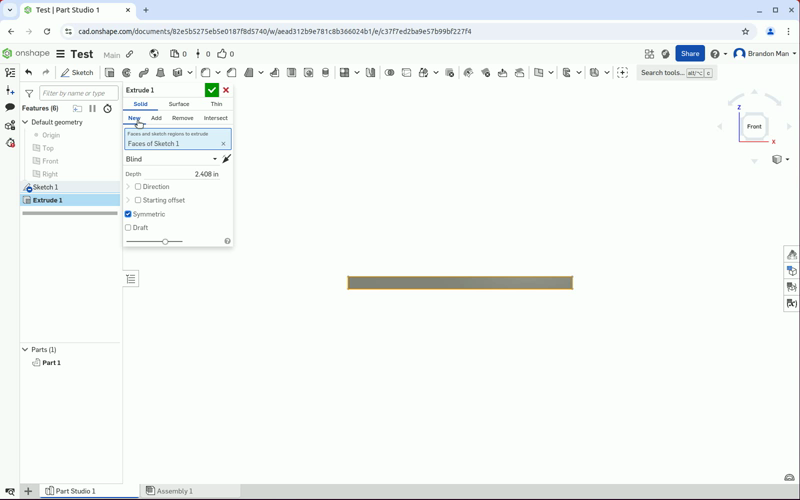
key(enter)
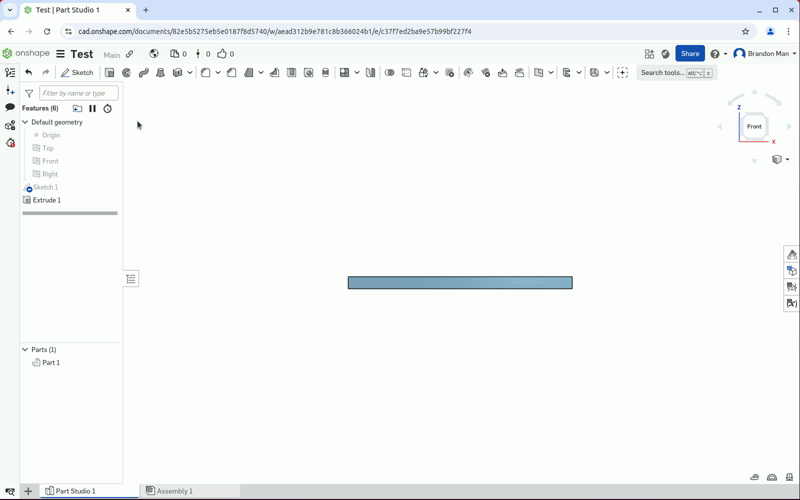
key(shift+h)
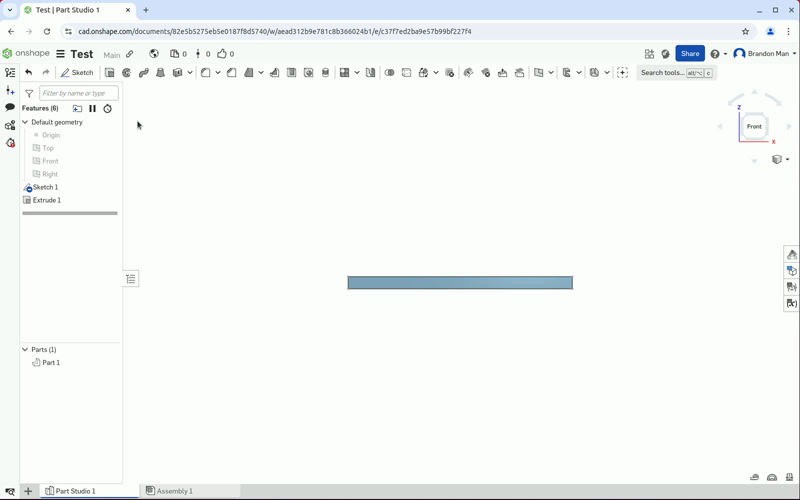
key(shift+h)
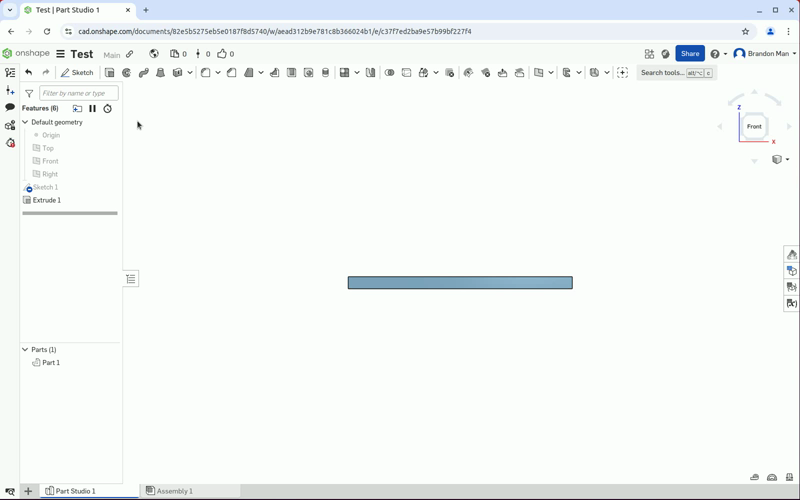
mouse_move(73, 189)
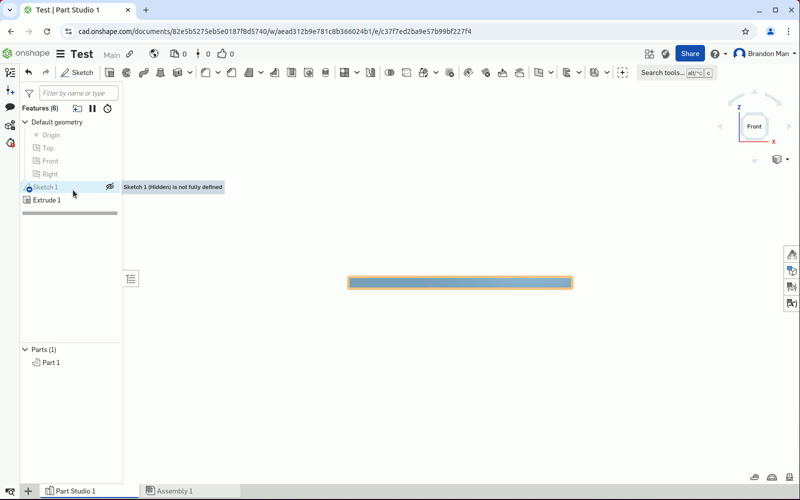
click(73, 189)
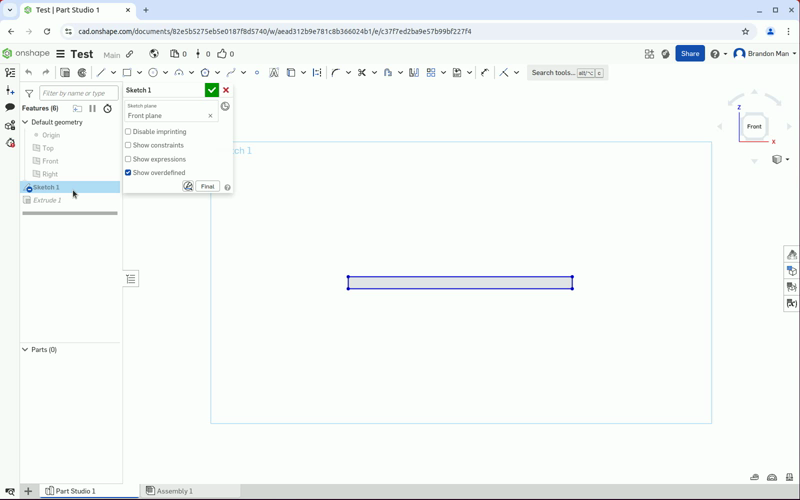
mouse_move(229, 92)
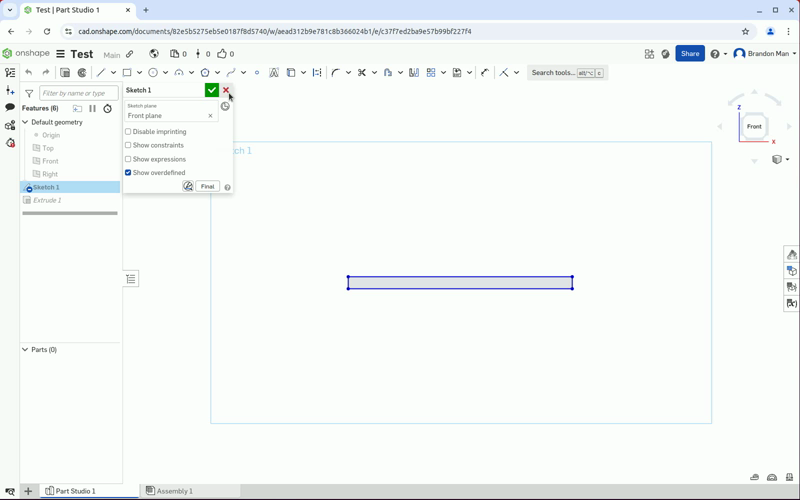
click(229, 92)
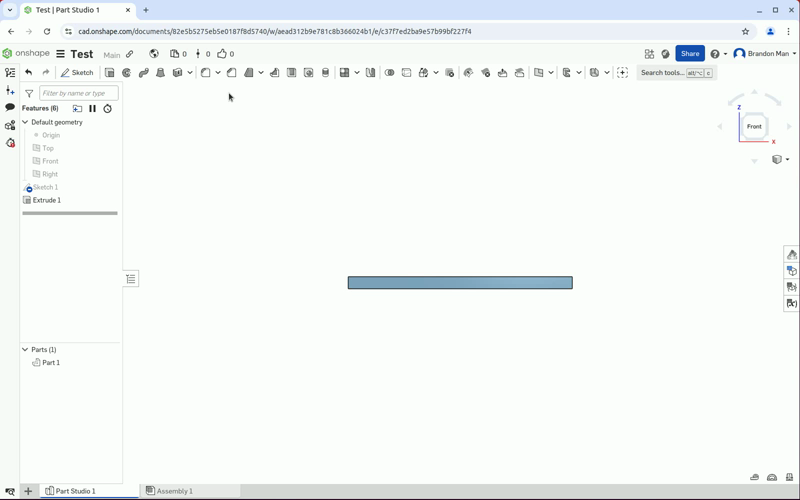
mouse_move(73, 352)
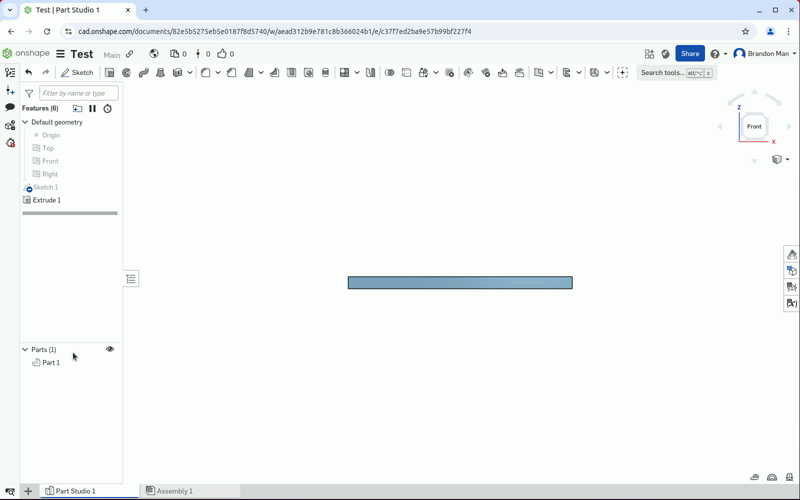
key(y)
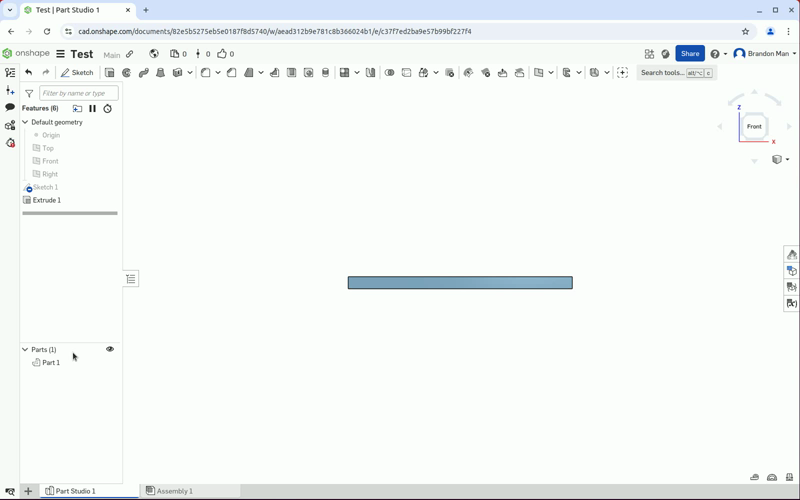
key(shift+p)
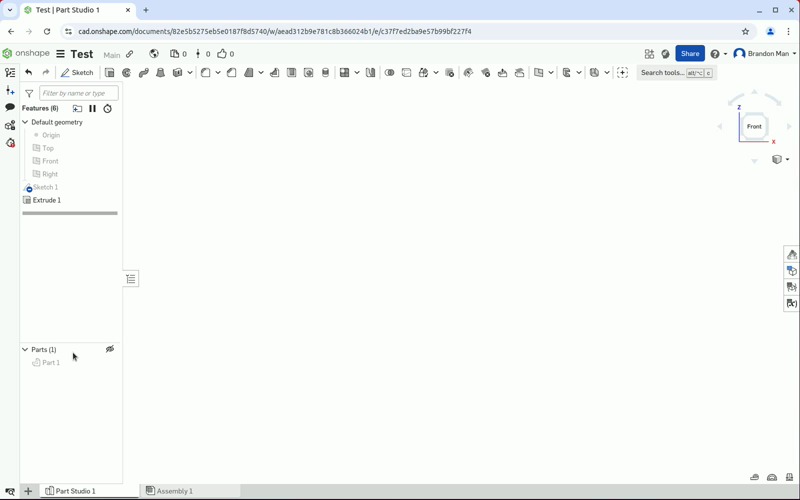
key(space)
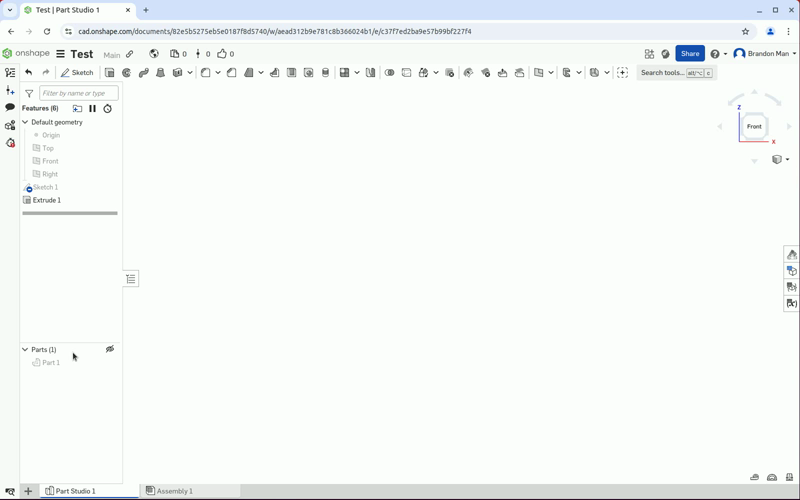
key_down(shift)
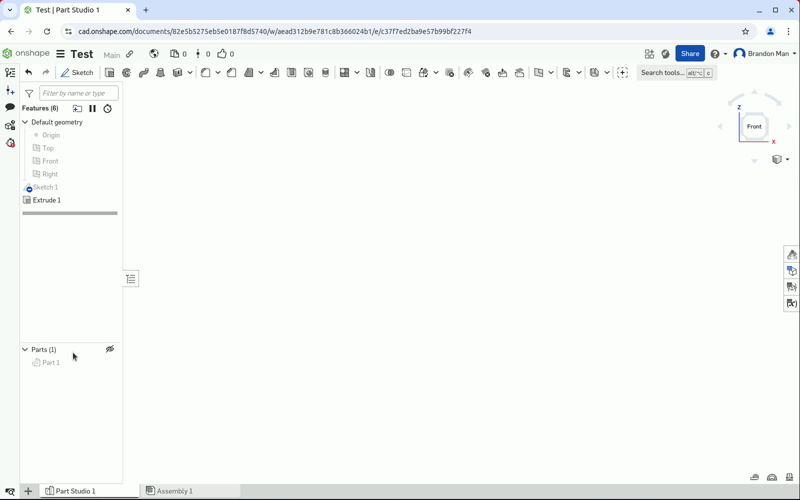
key(left)
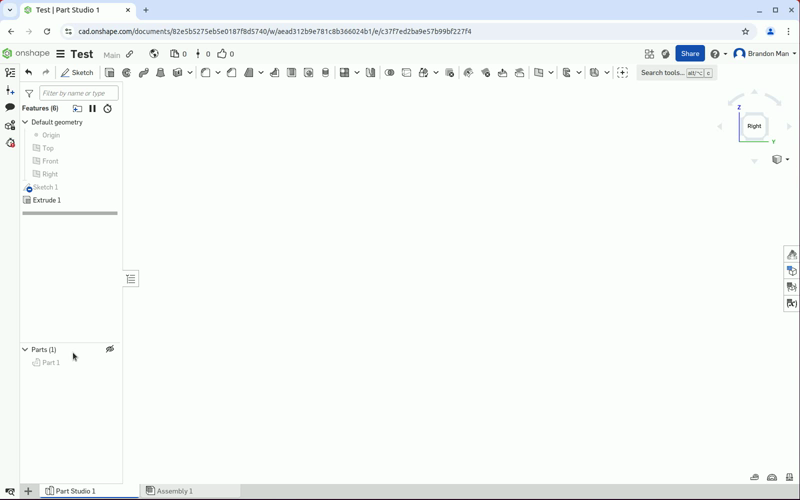
key_up(shift)
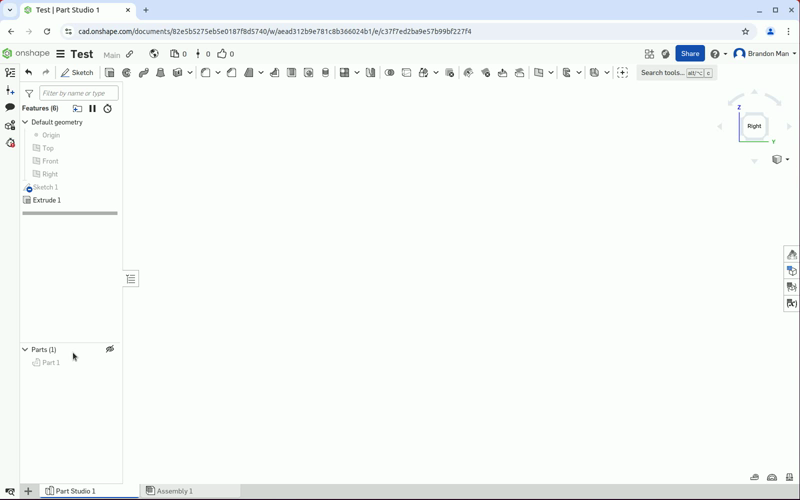
mouse_move(73, 352)
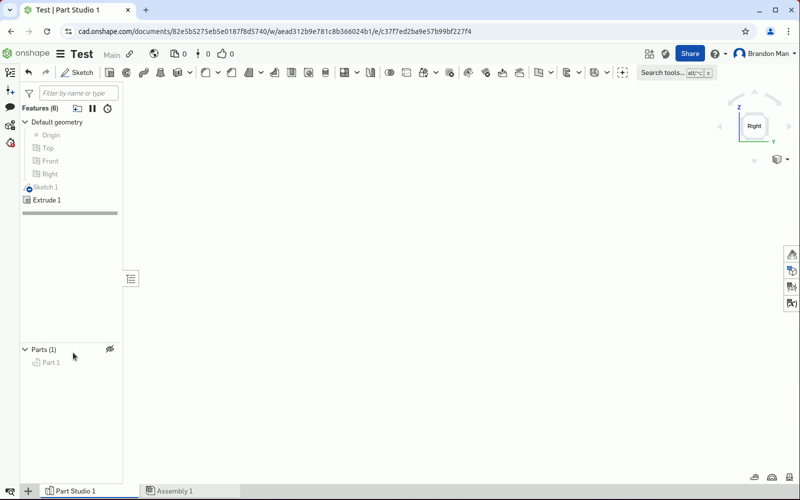
key(shift+y)
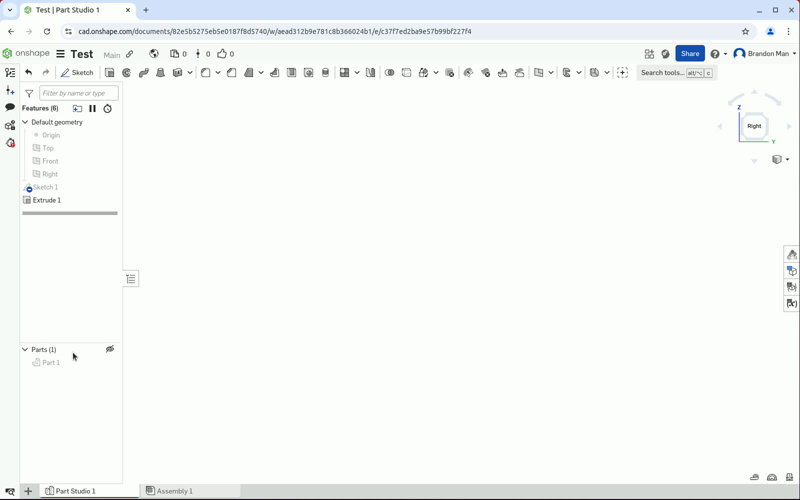
key(shift+s)
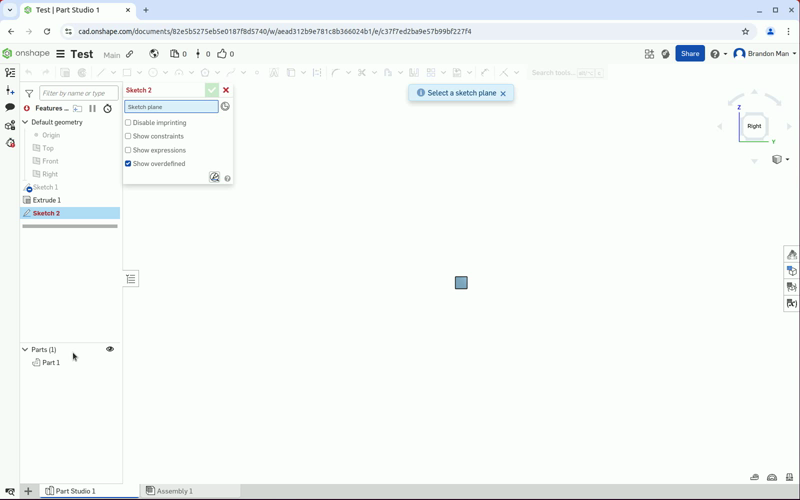
mouse_move(73, 176)
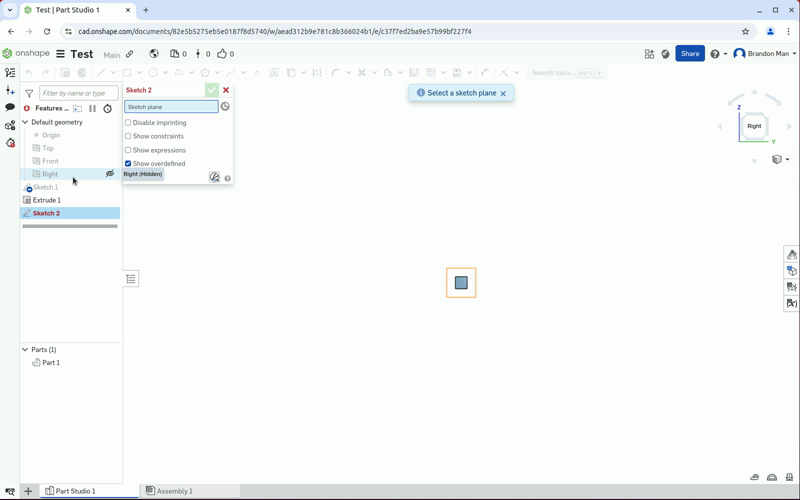
click(73, 176)
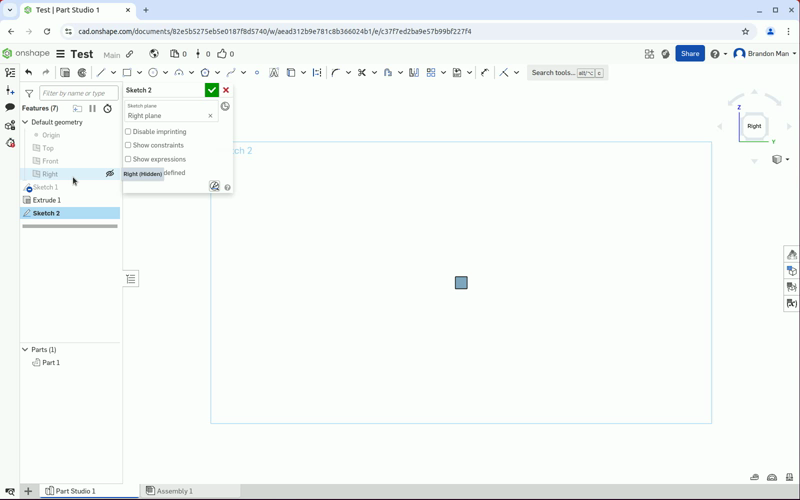
mouse_move(73, 352)
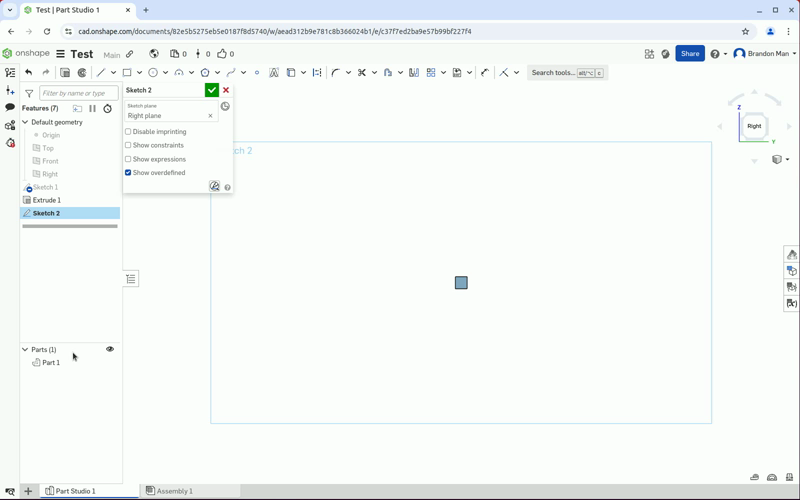
key(y)
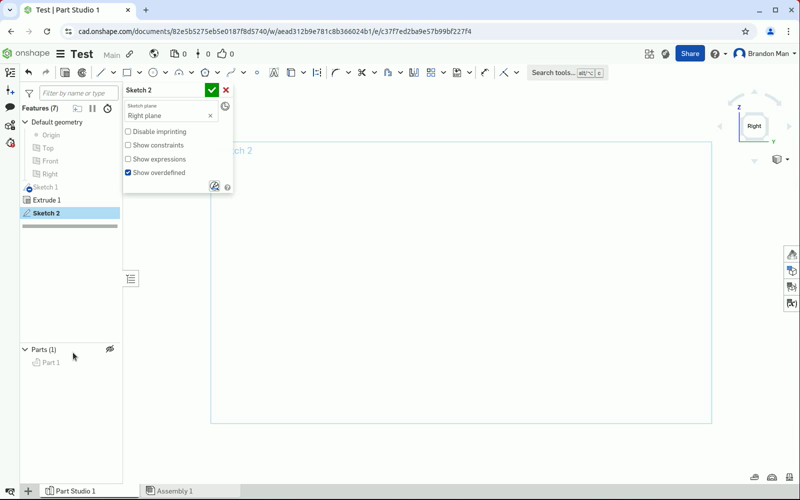
key(l)
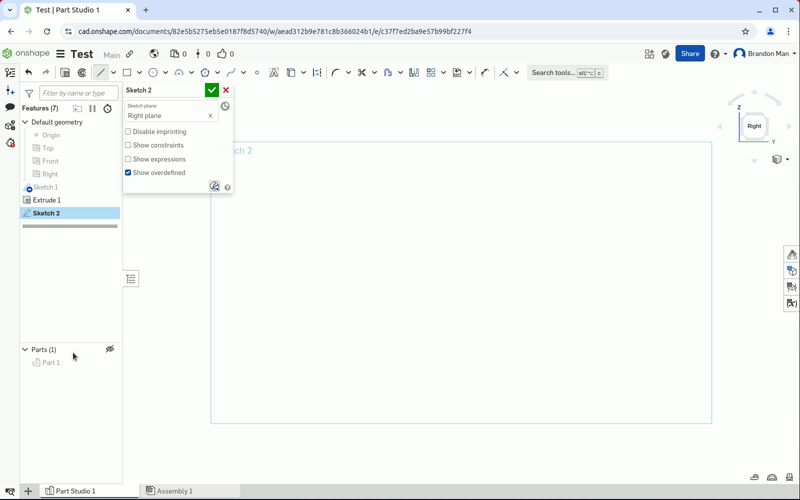
key_down(shift)
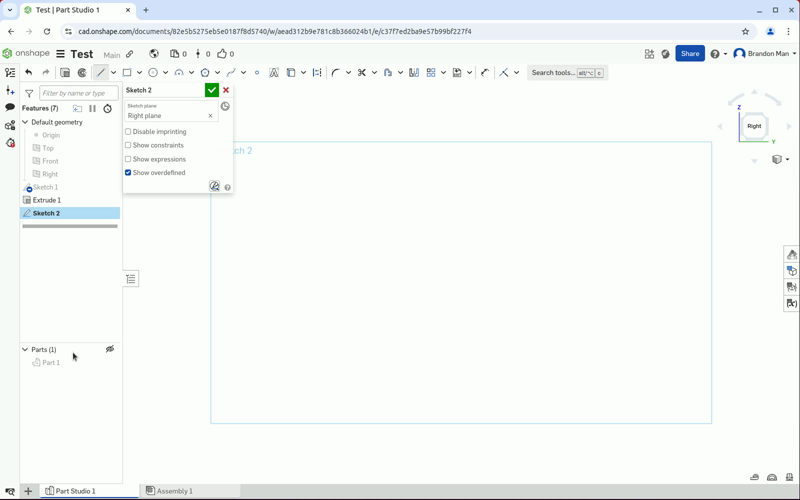
mouse_move(454, 288)
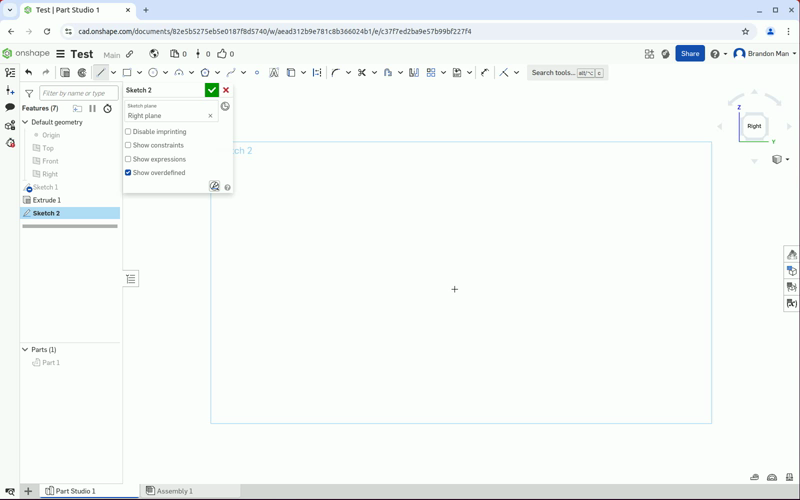
click(454, 288)
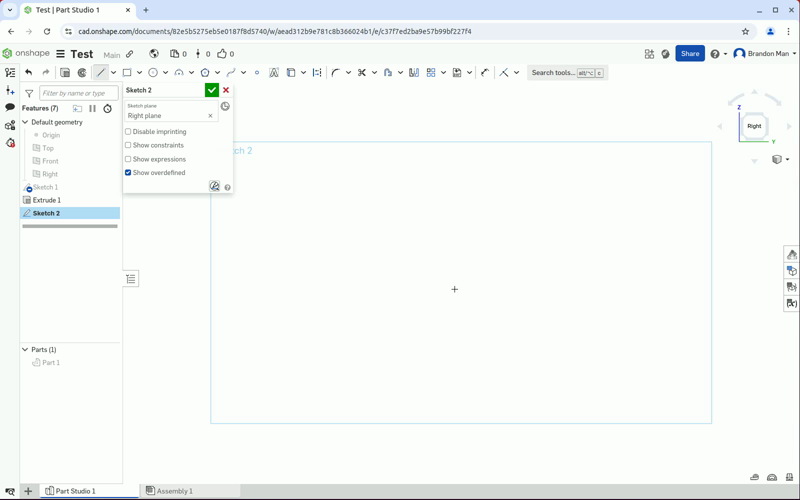
key_up(shift)
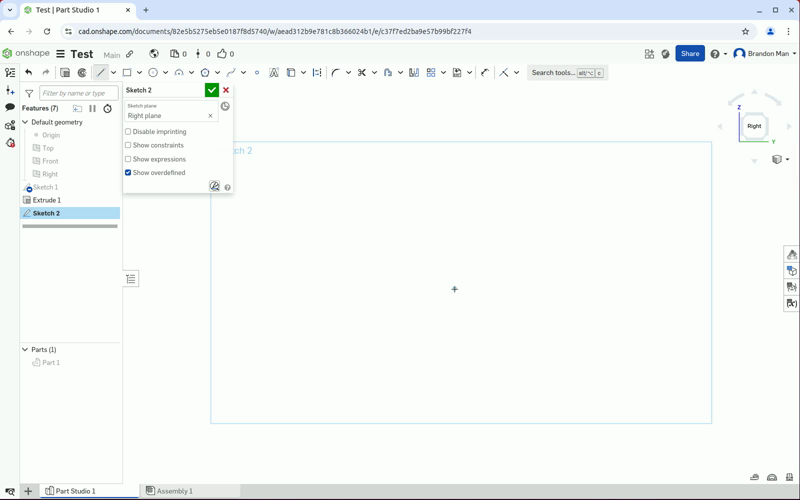
key_down(shift)
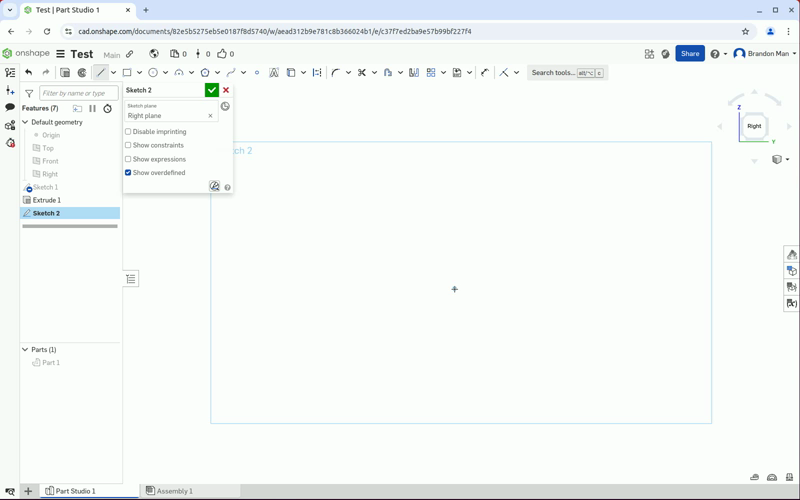
mouse_move(484, 288)
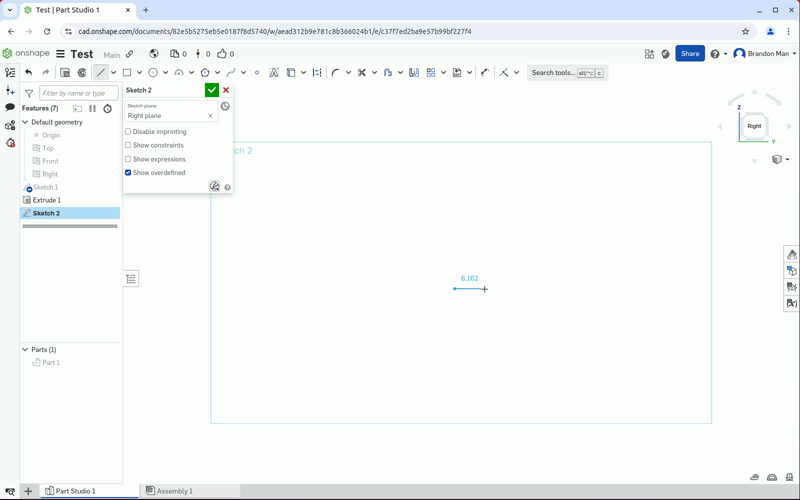
mouse_move(466, 288)
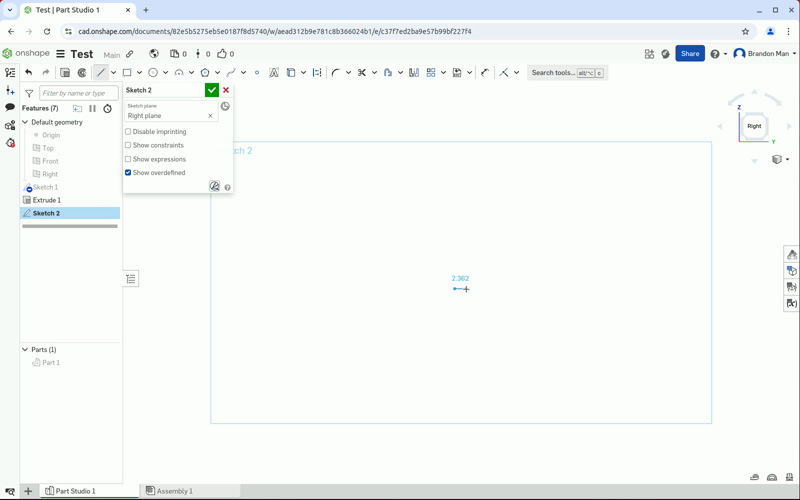
click(466, 288)
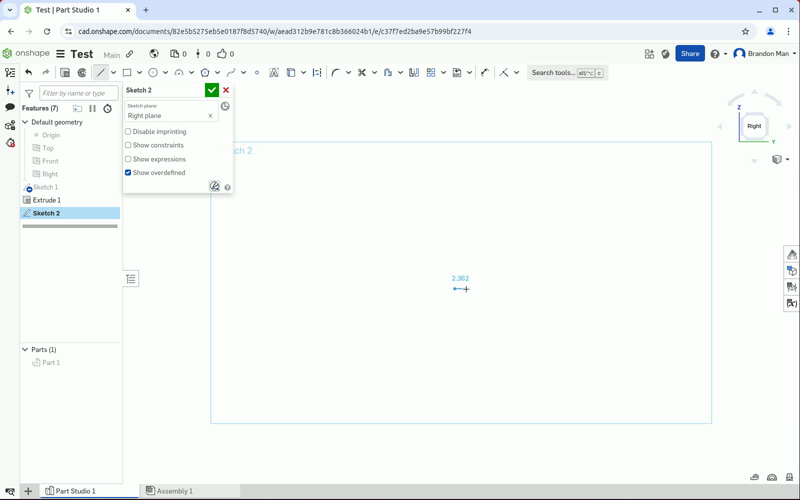
key_up(shift)
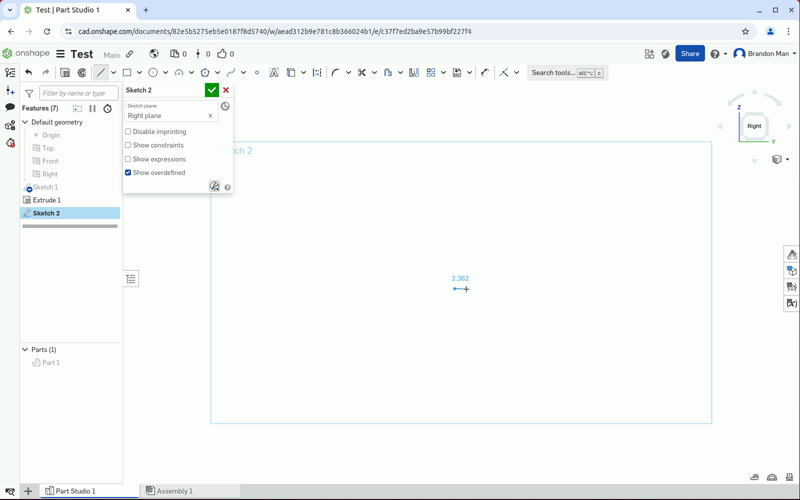
key_down(shift)
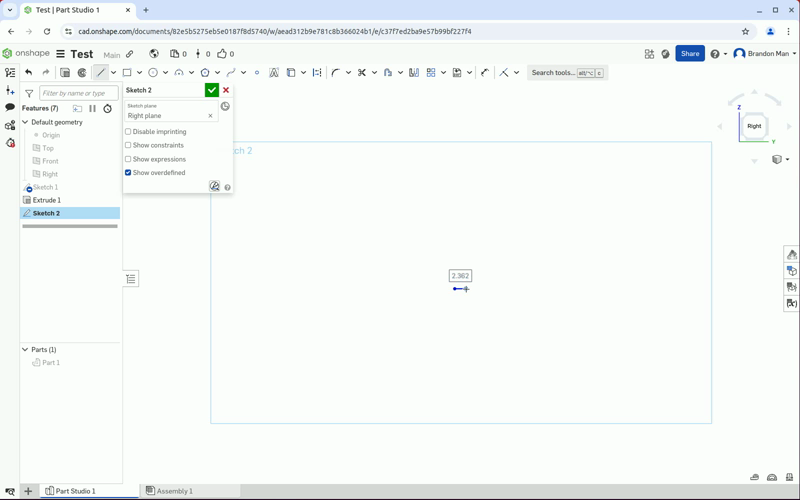
mouse_move(496, 288)
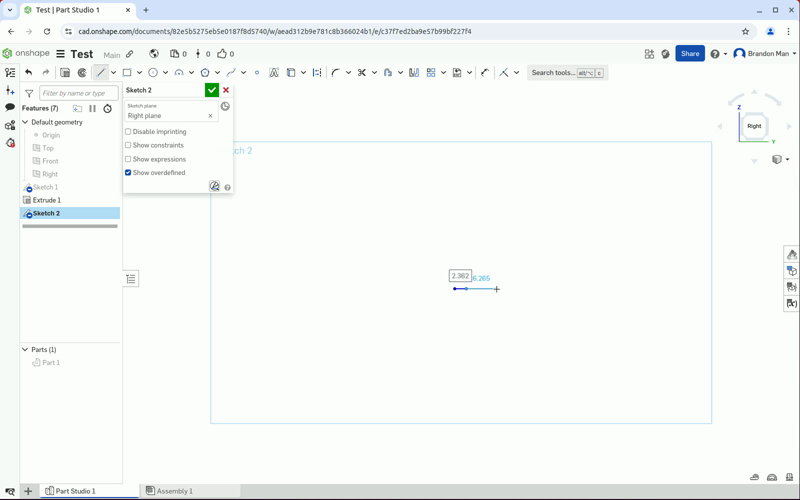
mouse_move(466, 277)
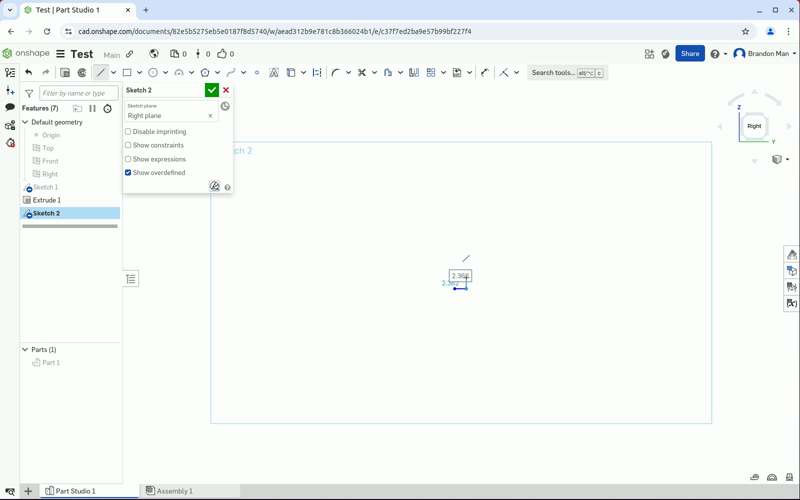
click(466, 277)
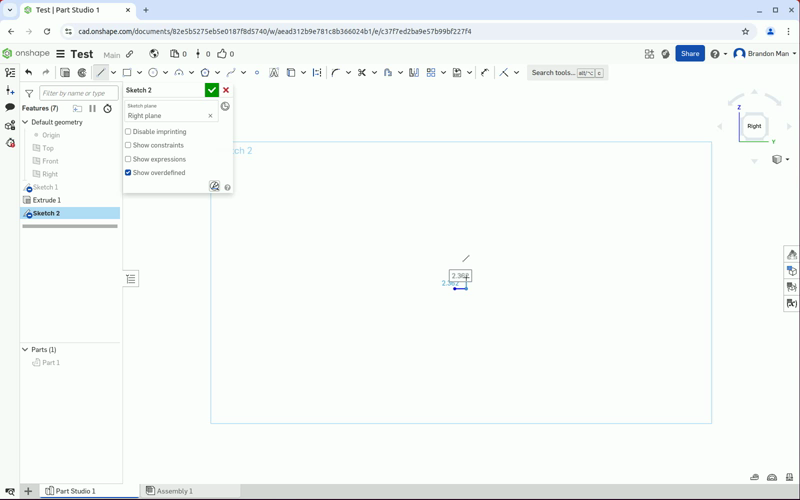
key_up(shift)
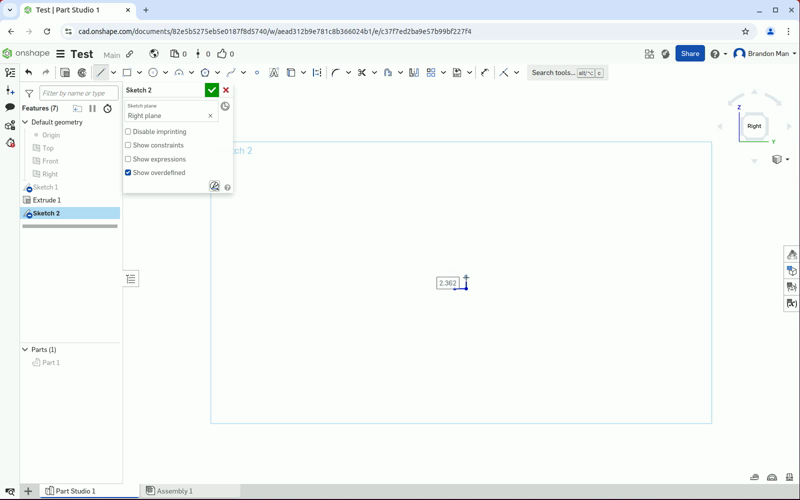
key_down(shift)
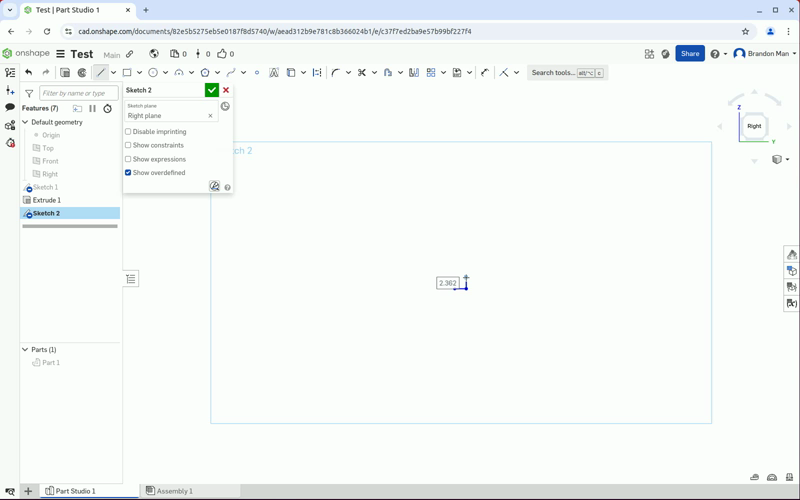
mouse_move(496, 277)
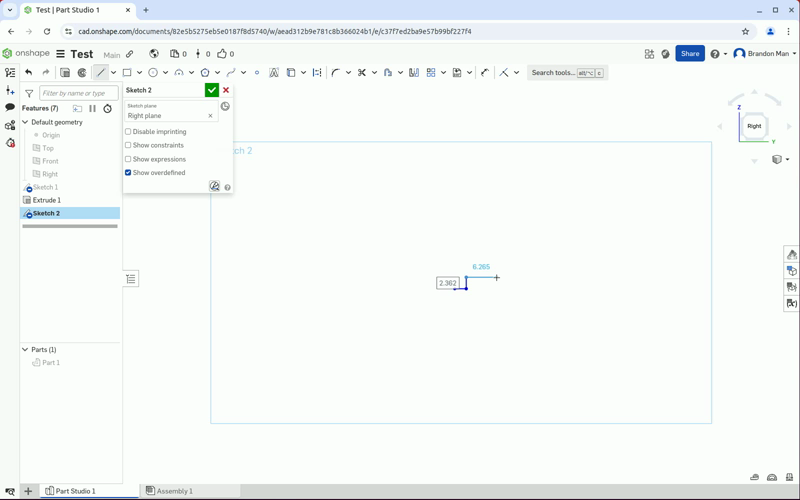
mouse_move(454, 277)
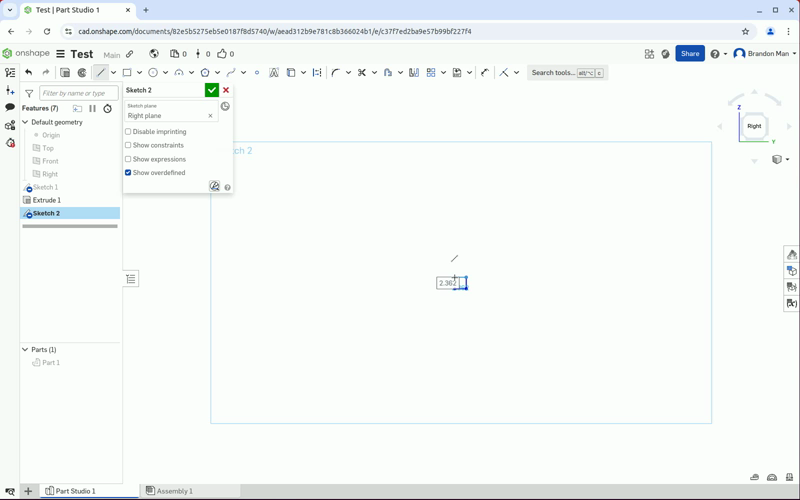
click(454, 277)
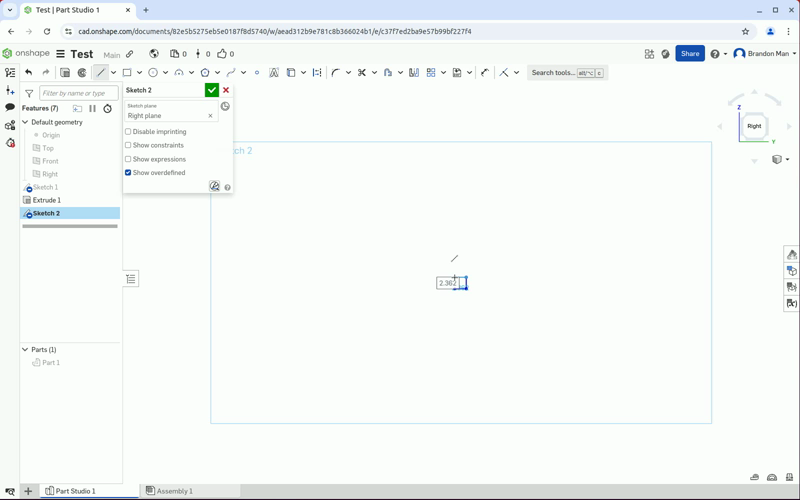
key_up(shift)
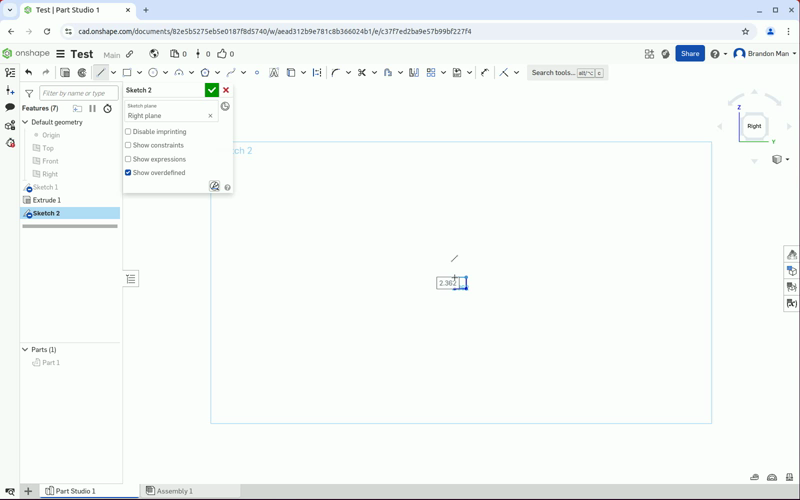
mouse_move(484, 277)
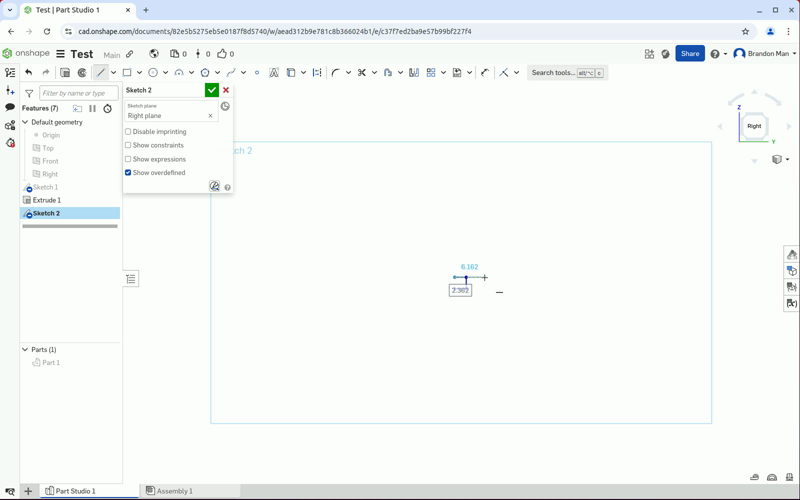
key_down(shift)
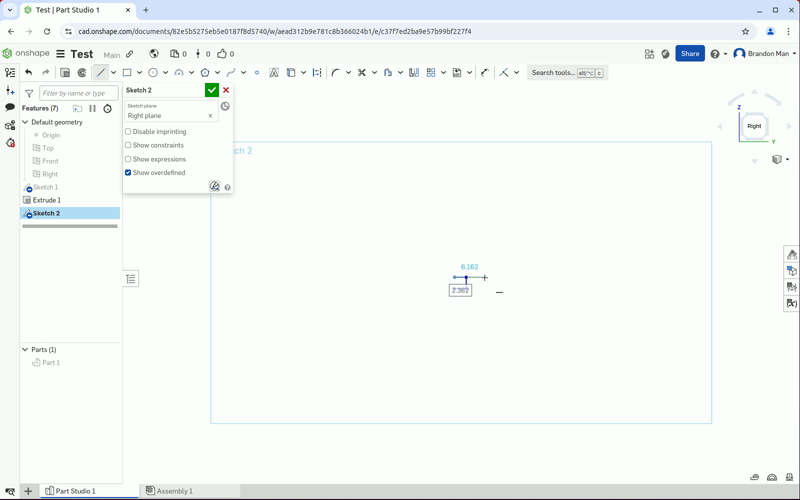
mouse_move(454, 288)
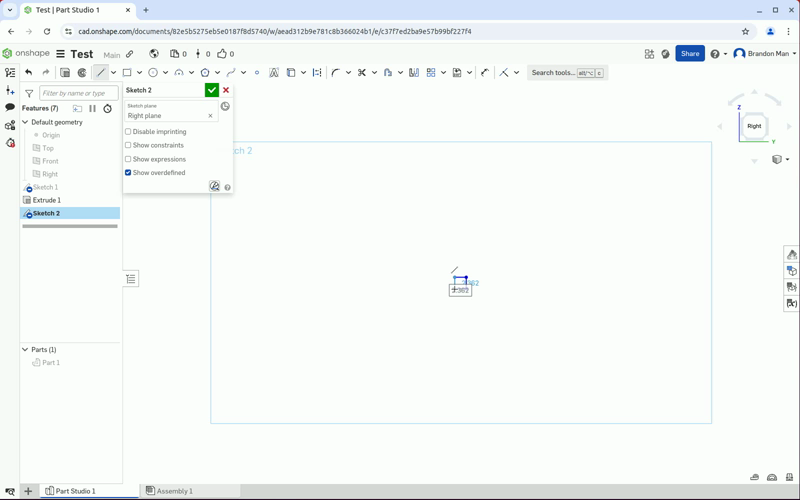
key_up(shift)
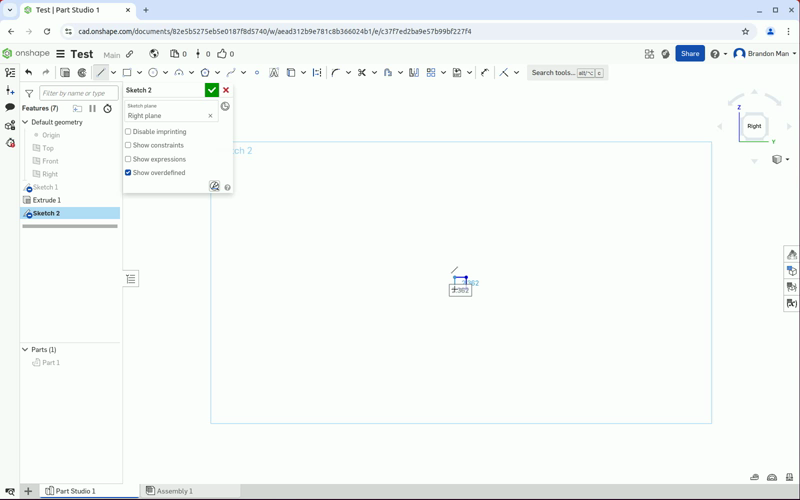
click(454, 288)
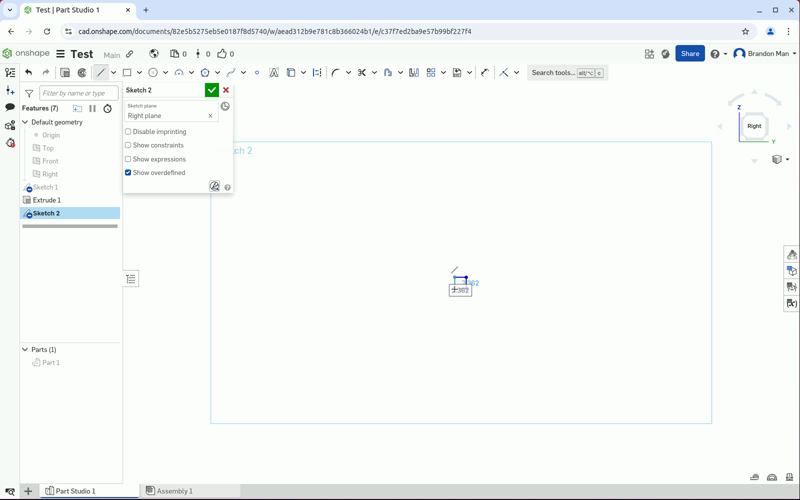
key(esc)
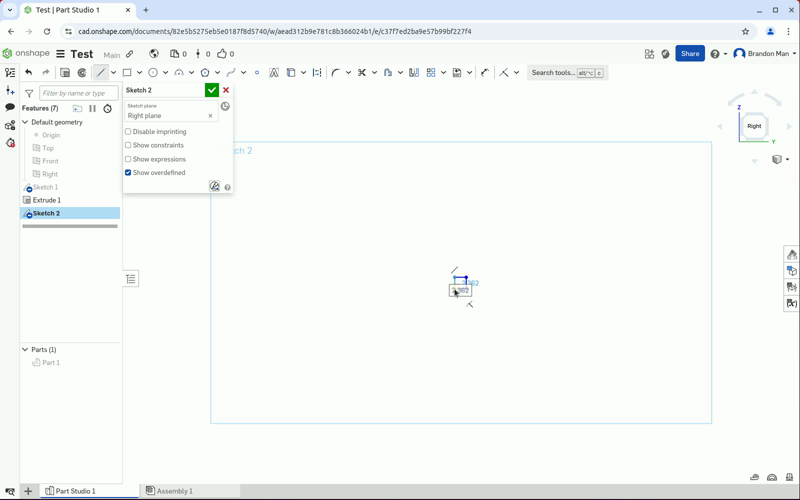
mouse_move(460, 283)
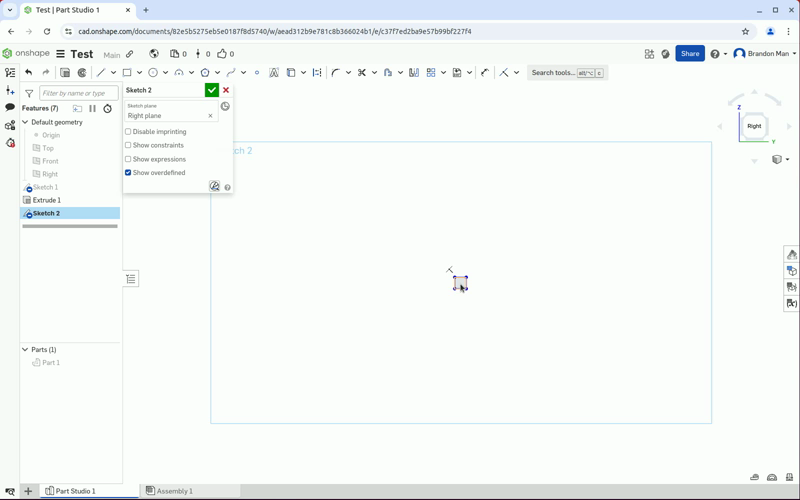
scroll(6)
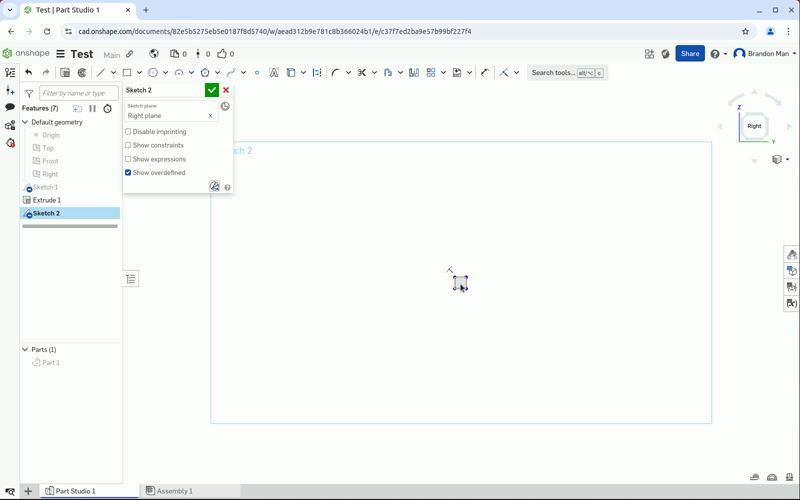
scroll(6)
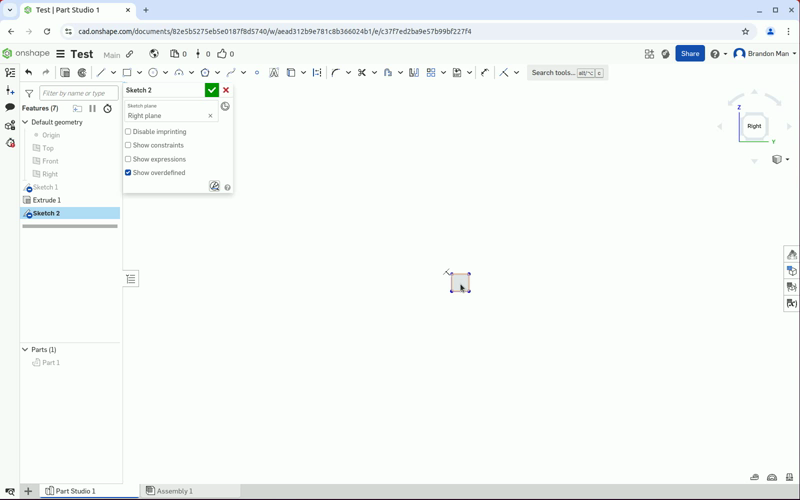
scroll(6)
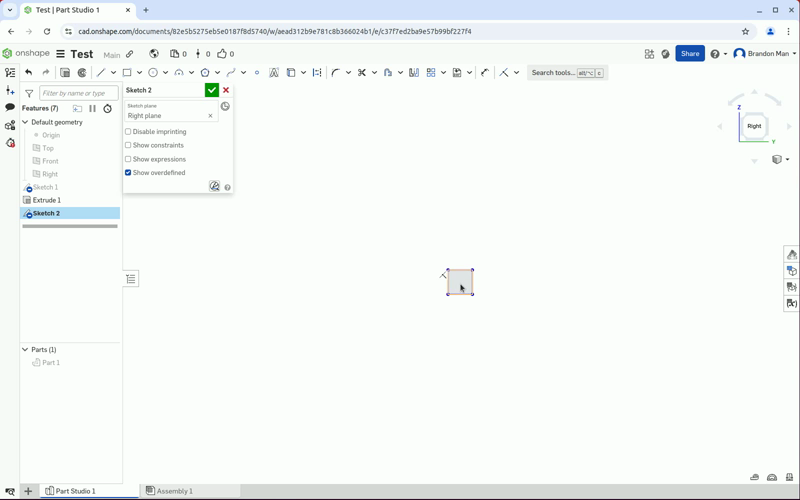
scroll(6)
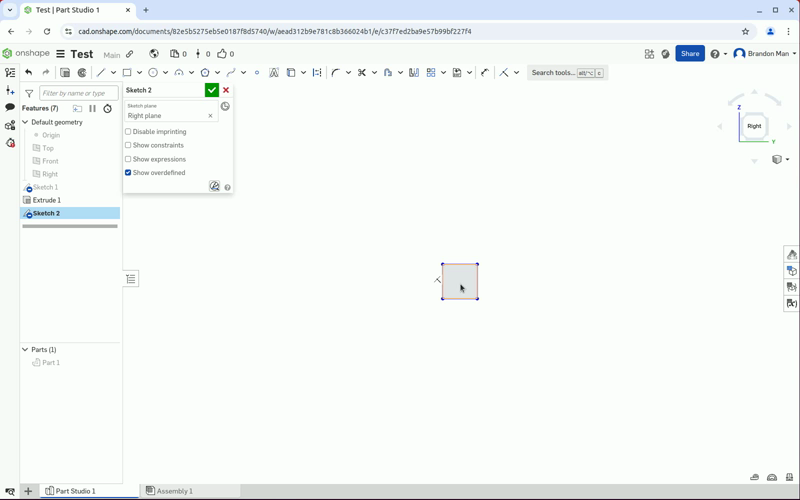
scroll(6)
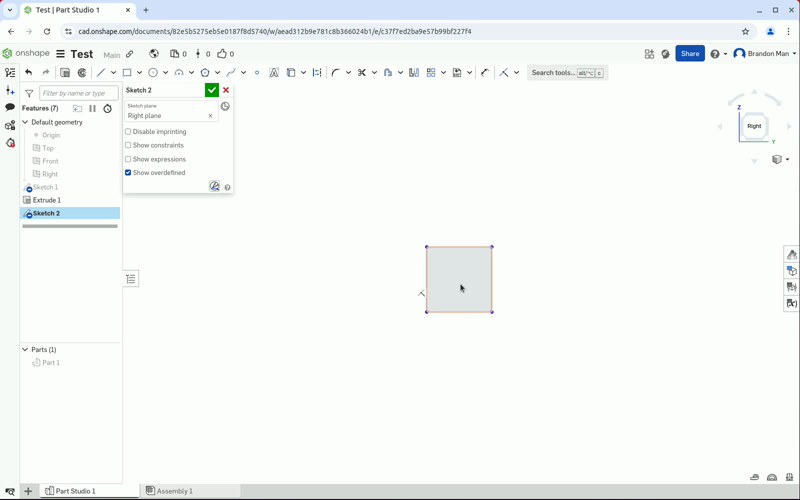
scroll(6)
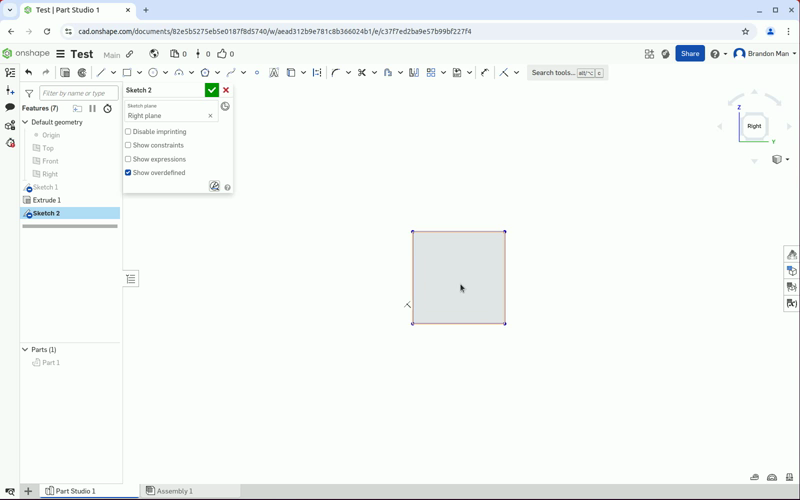
scroll(6)
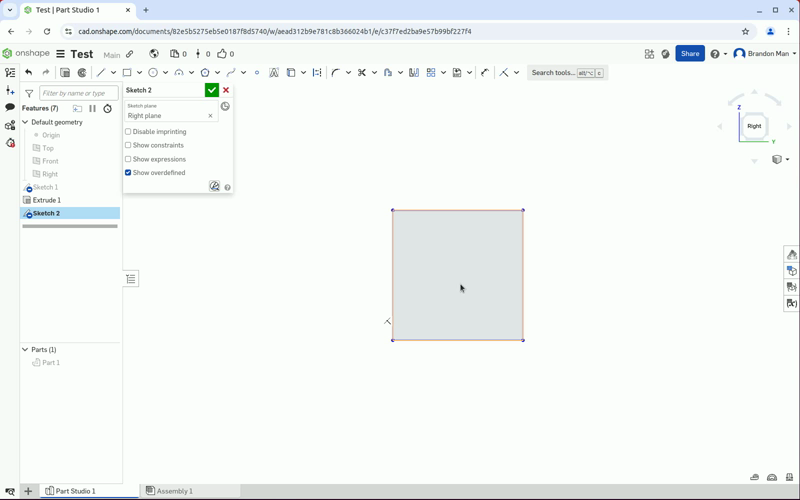
click(460, 283)
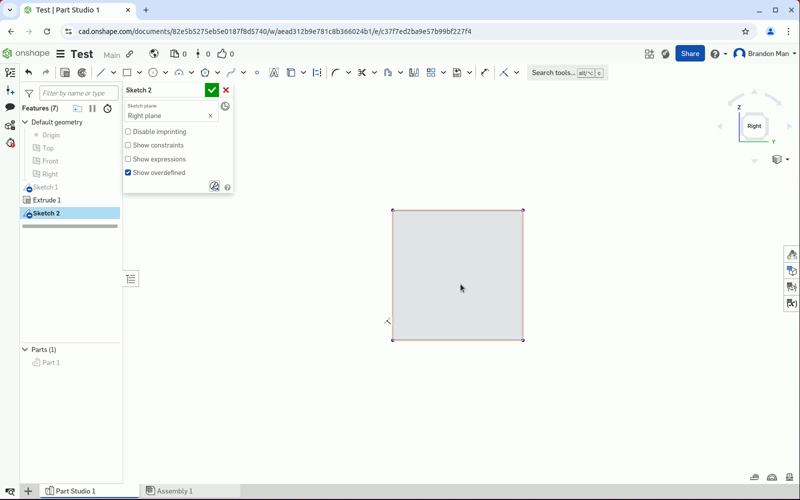
scroll(-6)
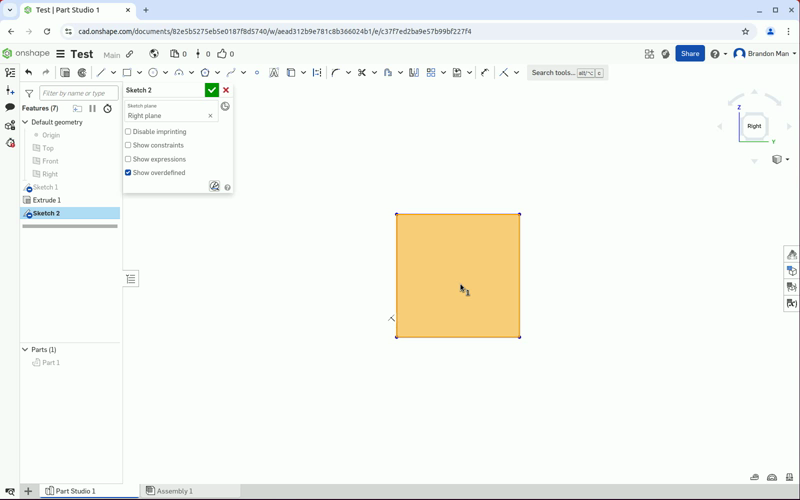
scroll(-6)
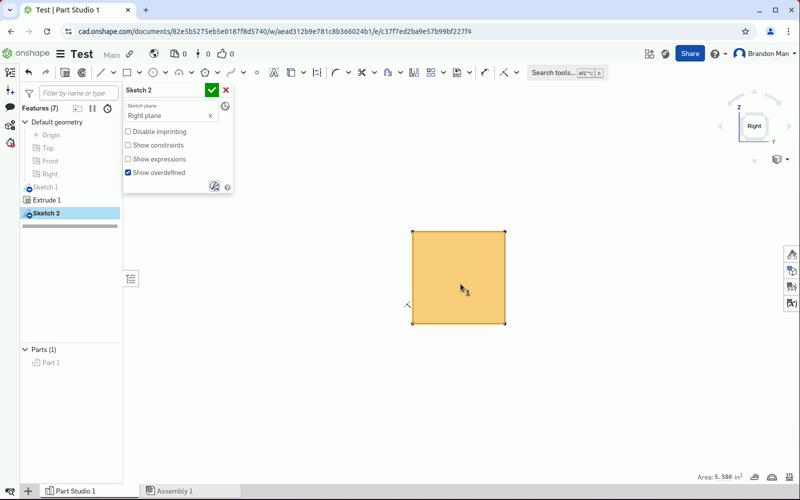
scroll(-6)
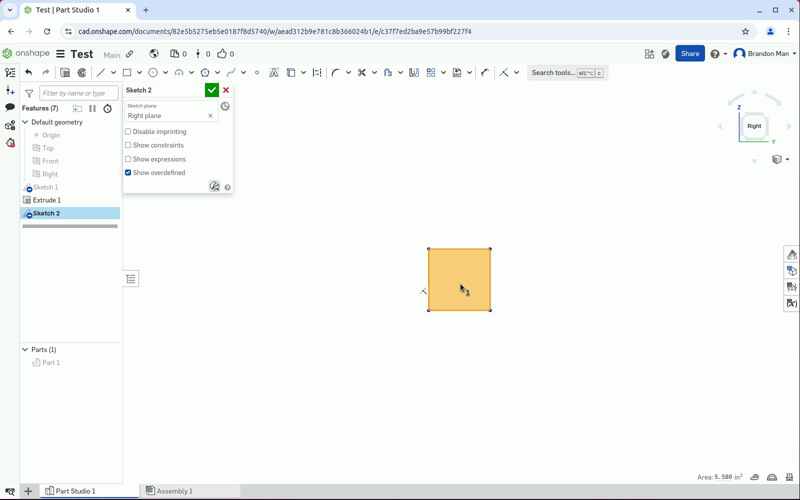
scroll(-6)
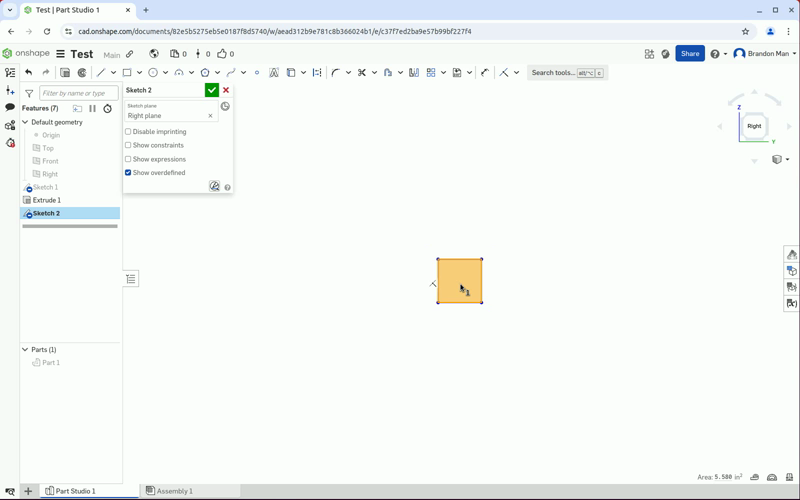
scroll(-6)
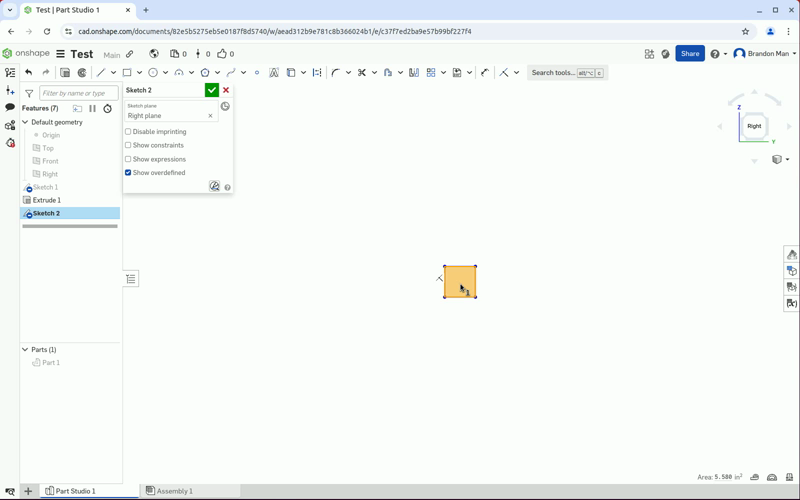
scroll(-6)
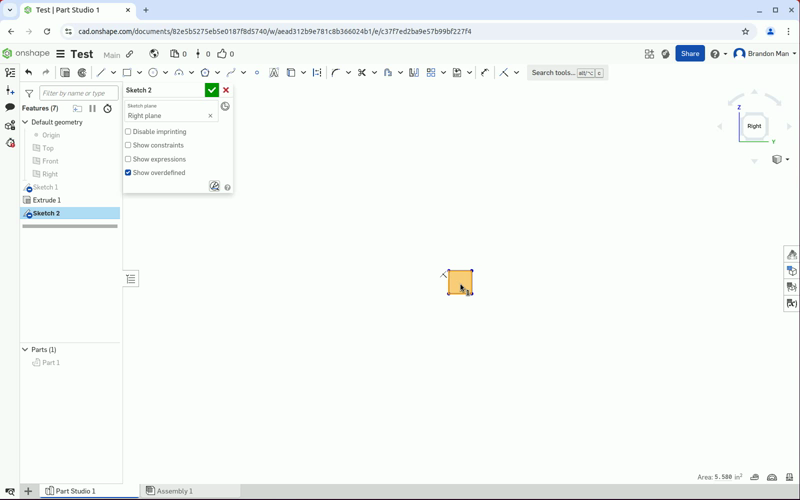
scroll(-6)
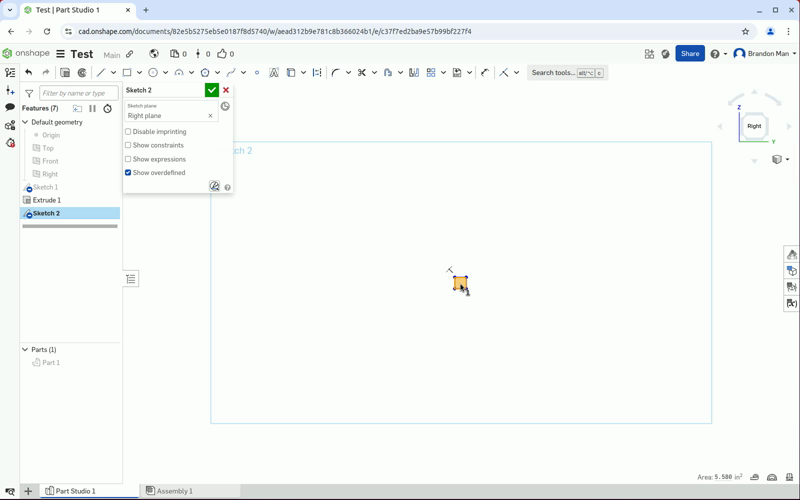
mouse_move(73, 352)
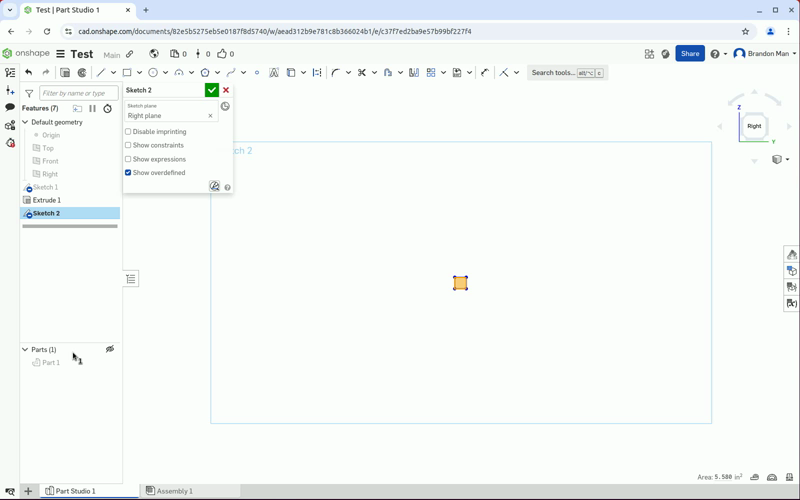
key(shift+y)
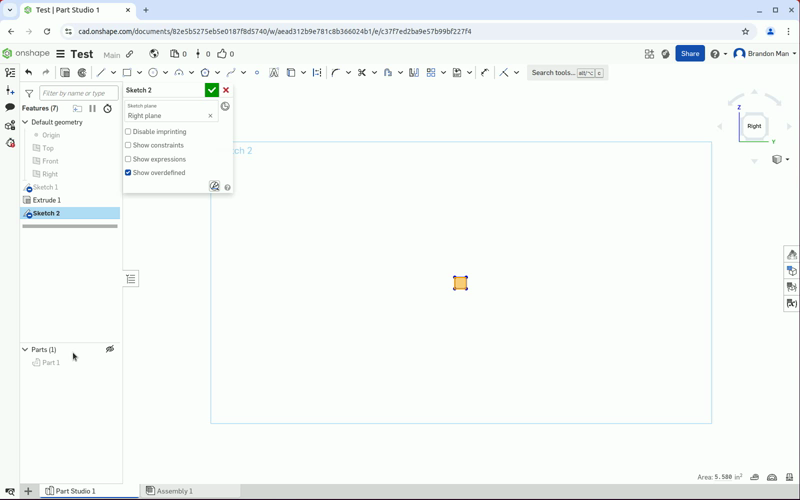
key(shift+e)
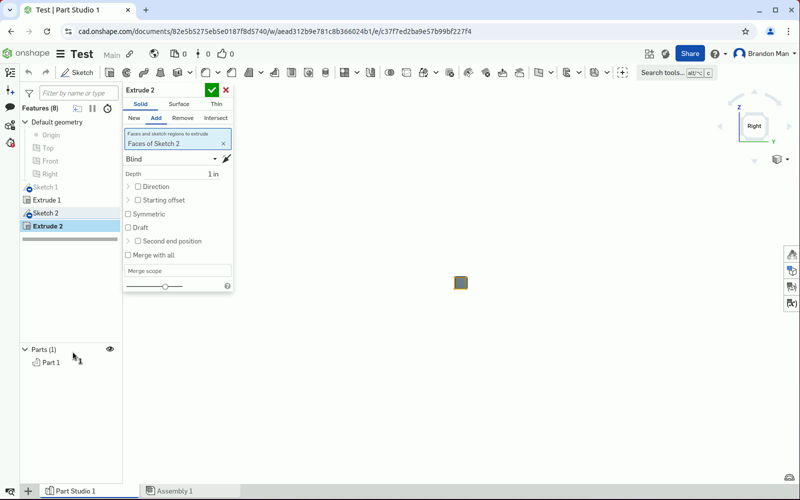
mouse_move(143, 106)
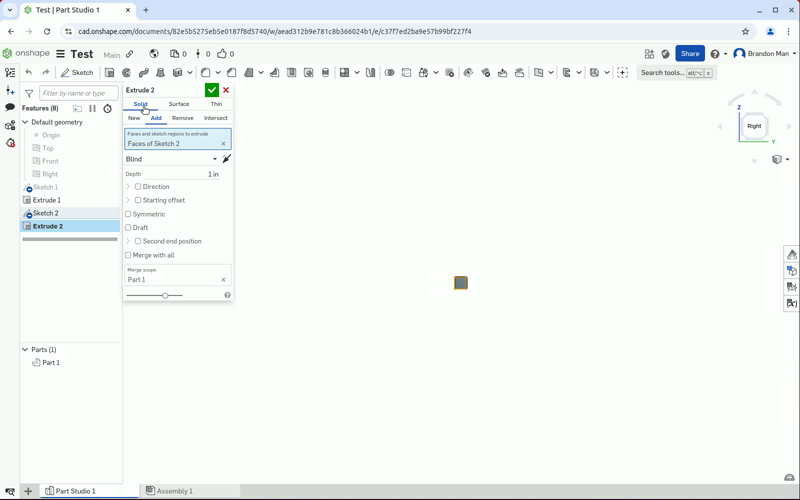
click(143, 106)
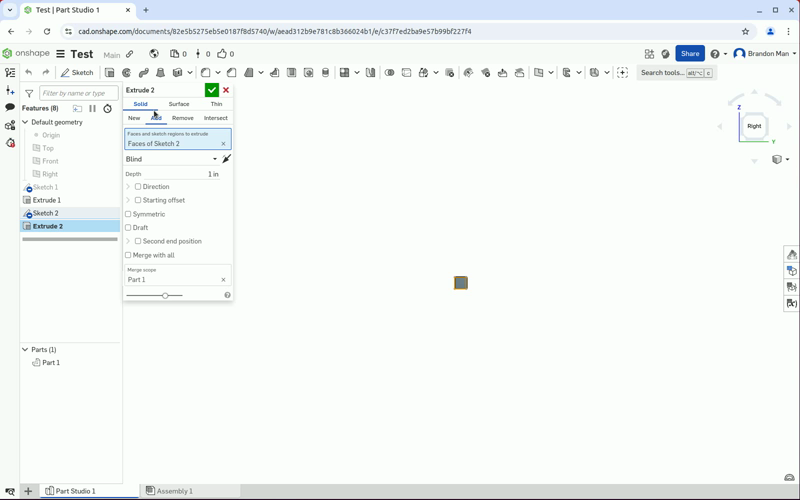
mouse_move(186, 120)
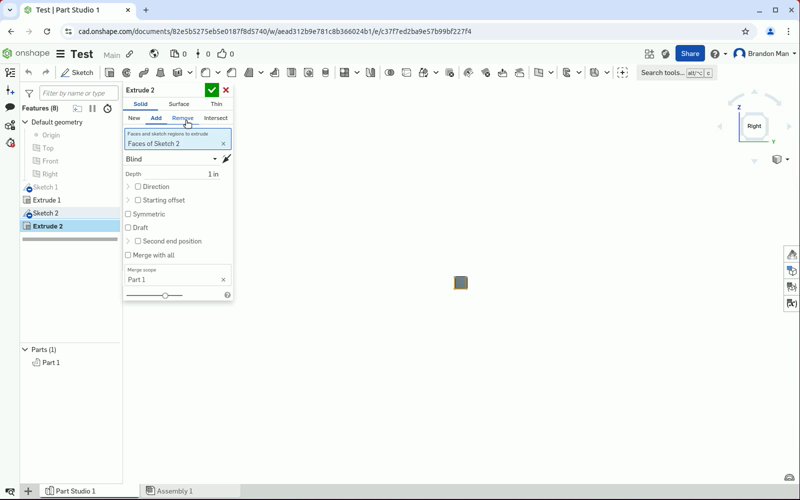
click(186, 120)
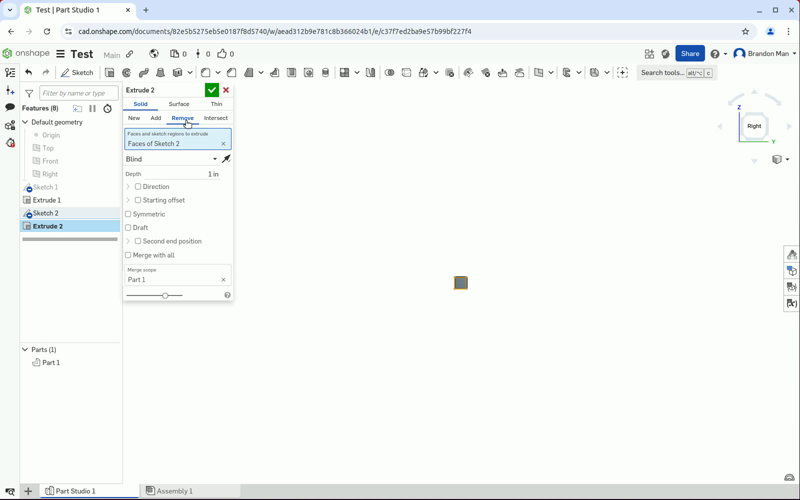
key(tab, 4)
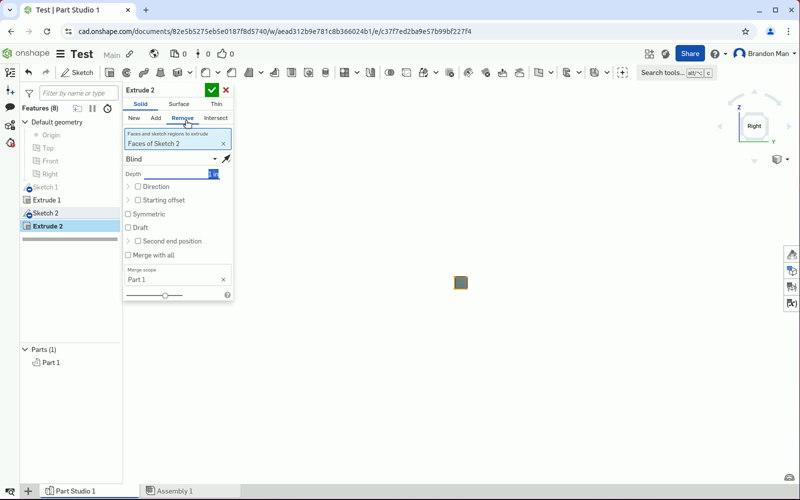
text(-46.216)
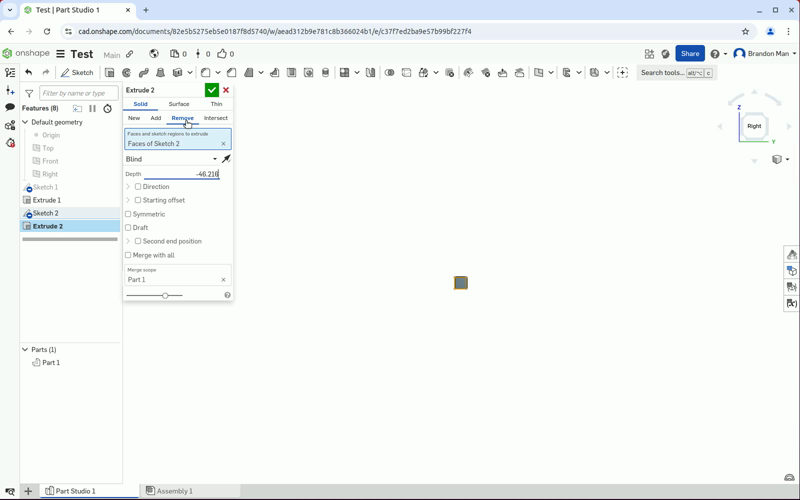
key(tab, 3)
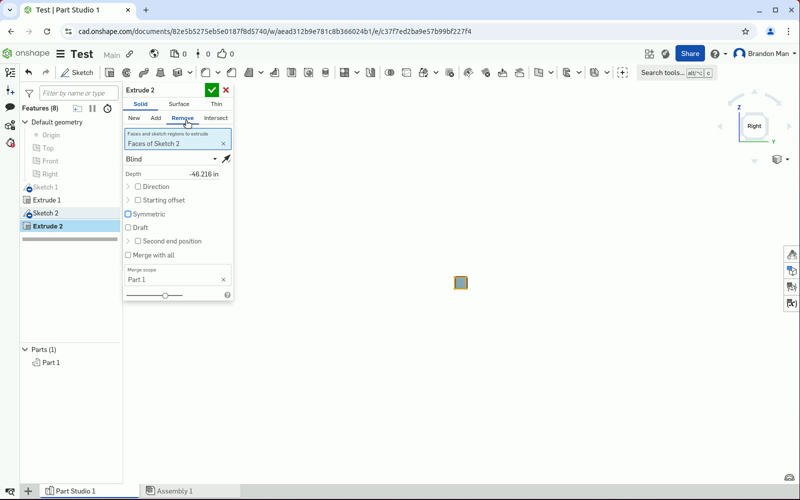
key(space)
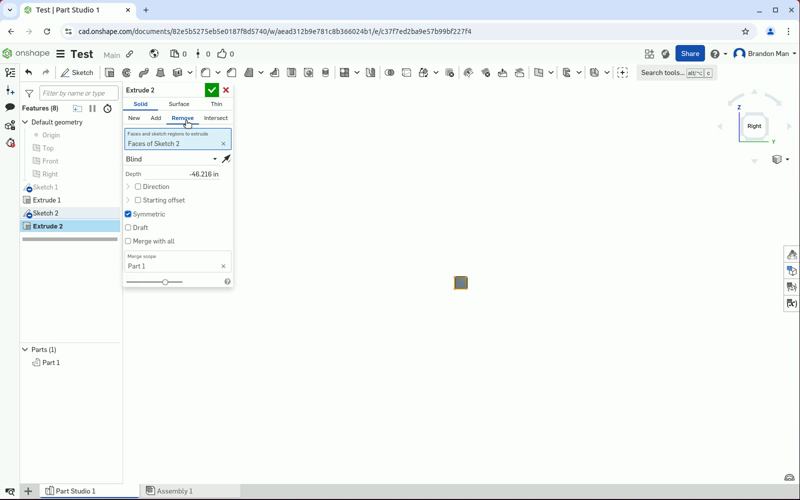
key(tab, 2)
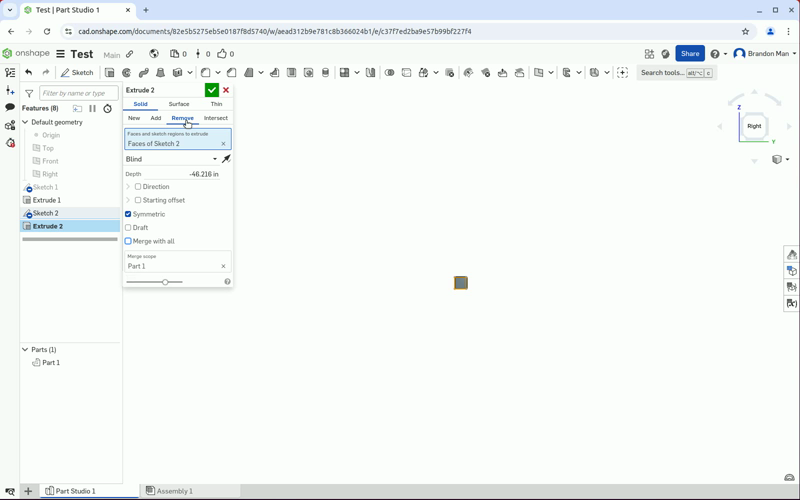
key(space)
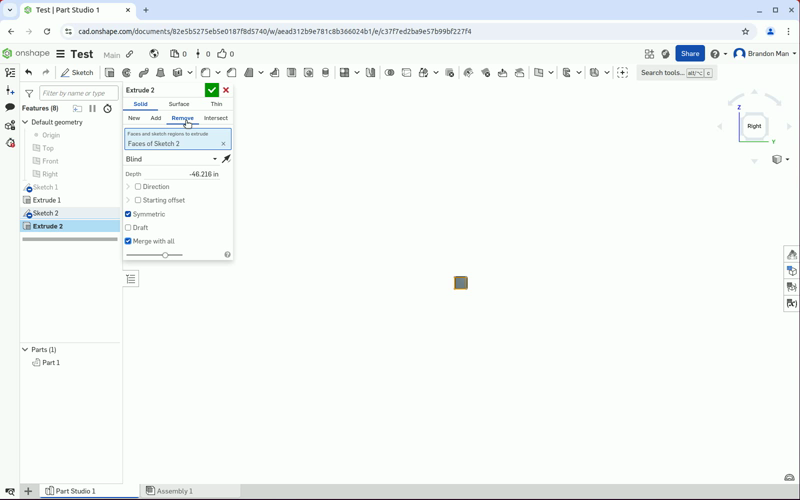
key(enter)
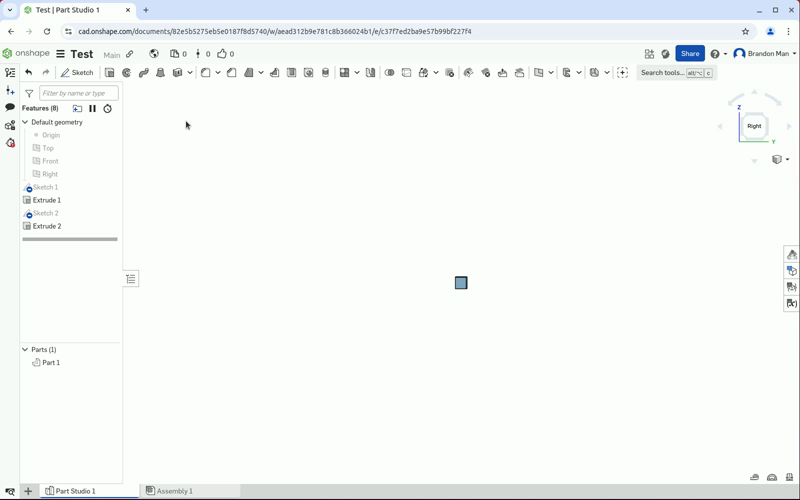
key(shift+h)
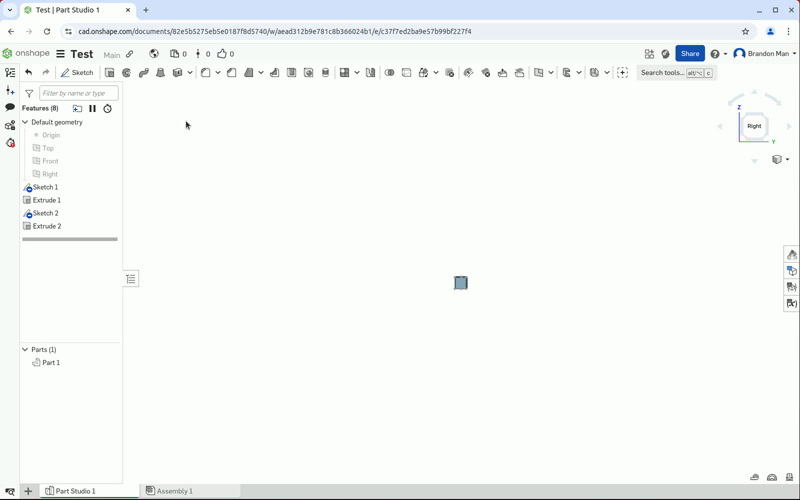
key(shift+h)
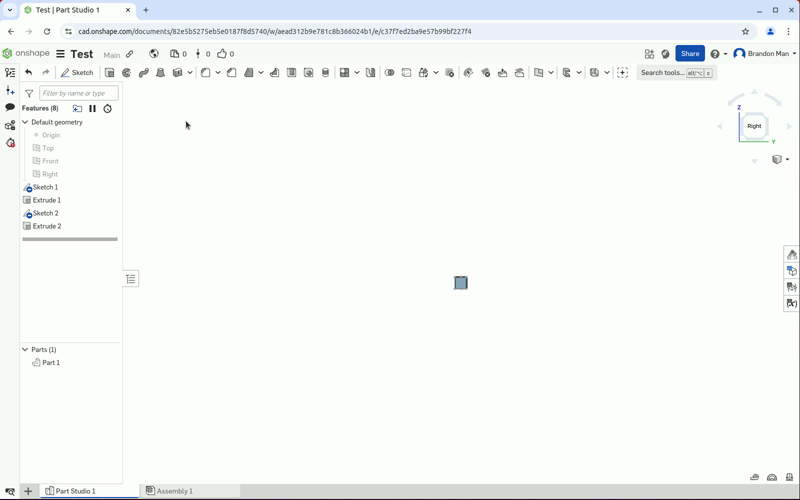
key(shift+7)
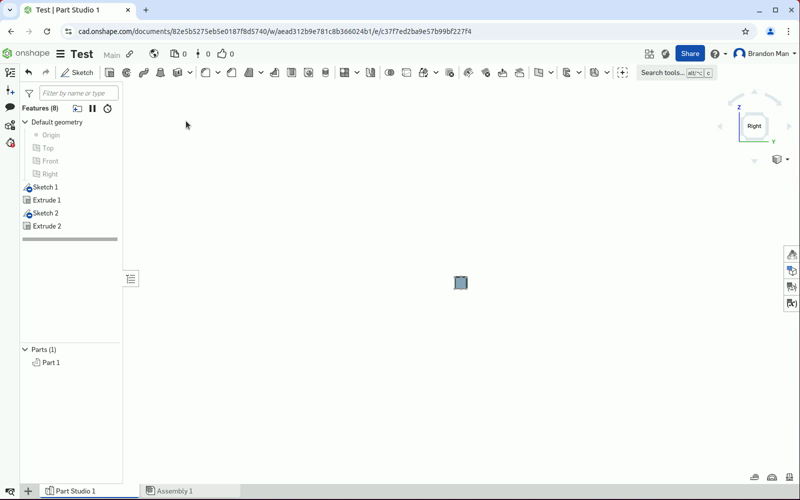
key(right, 2)
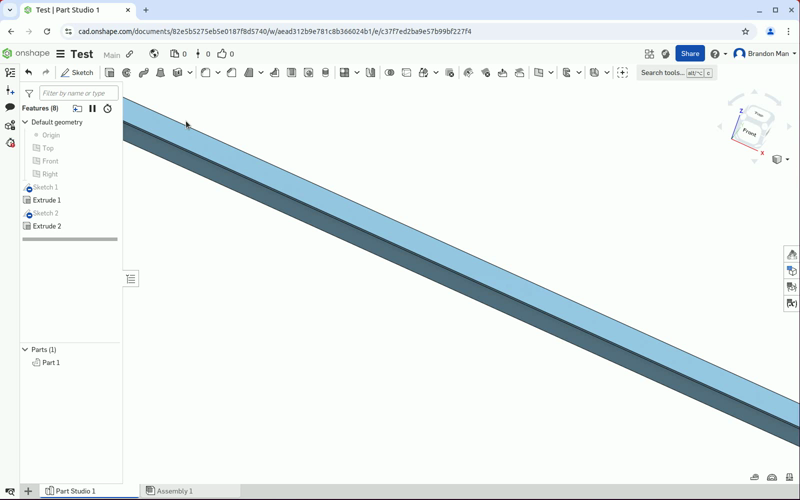
key(down, 2)
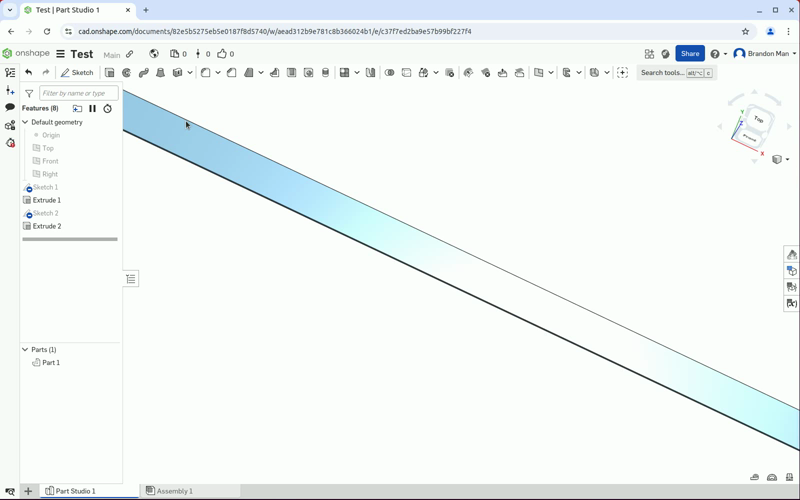
key(up, 2)
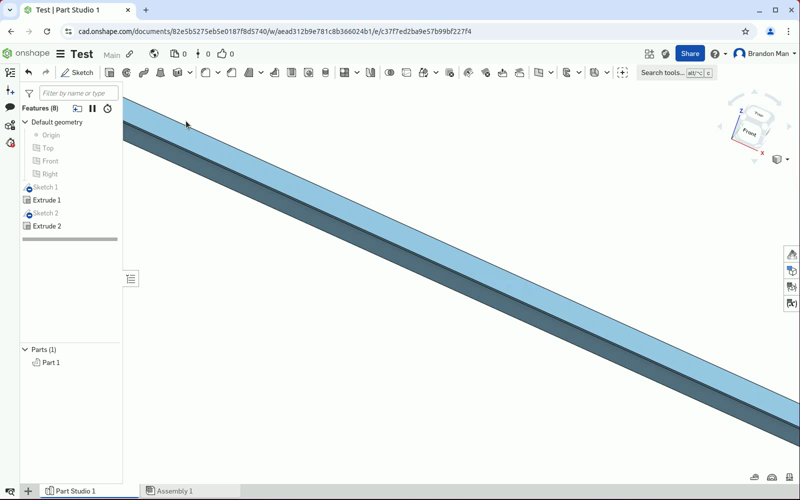
key(left, 2)
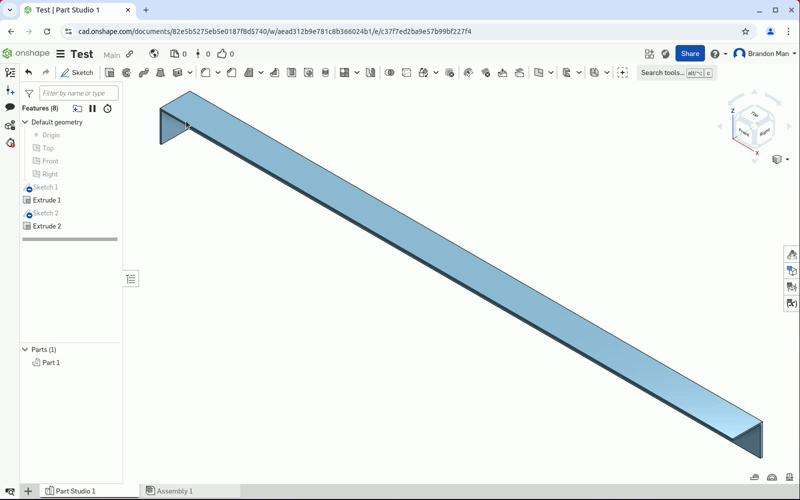
mouse_move(73, 189)
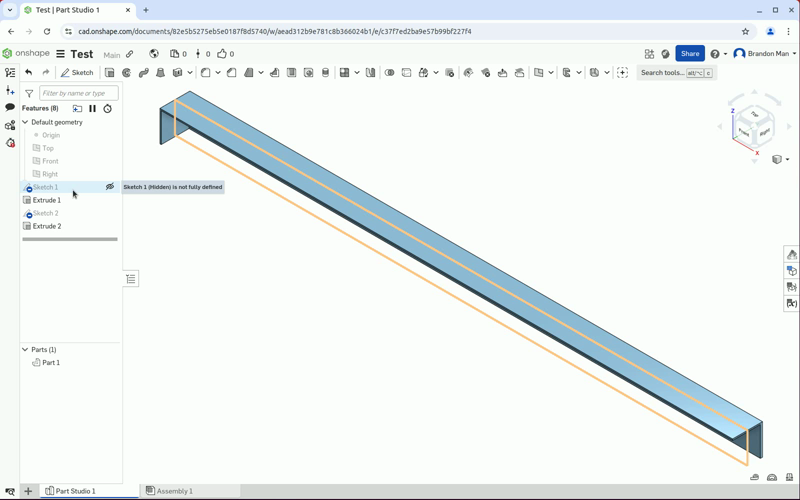
click(73, 189)